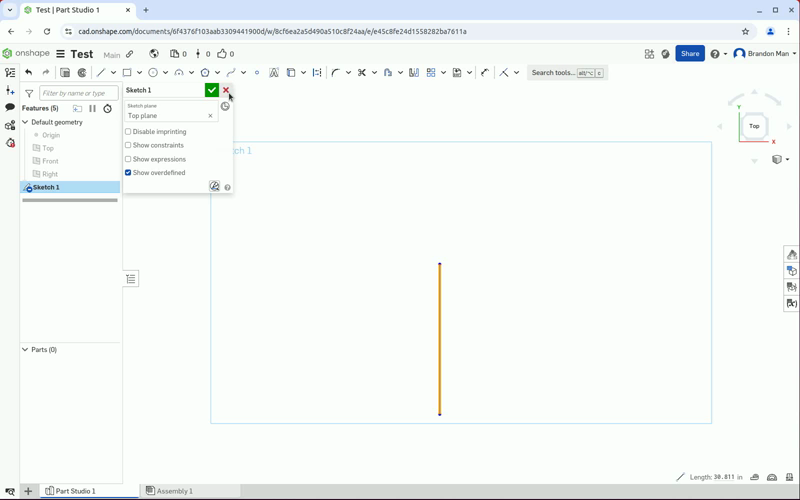
key(shift+h)
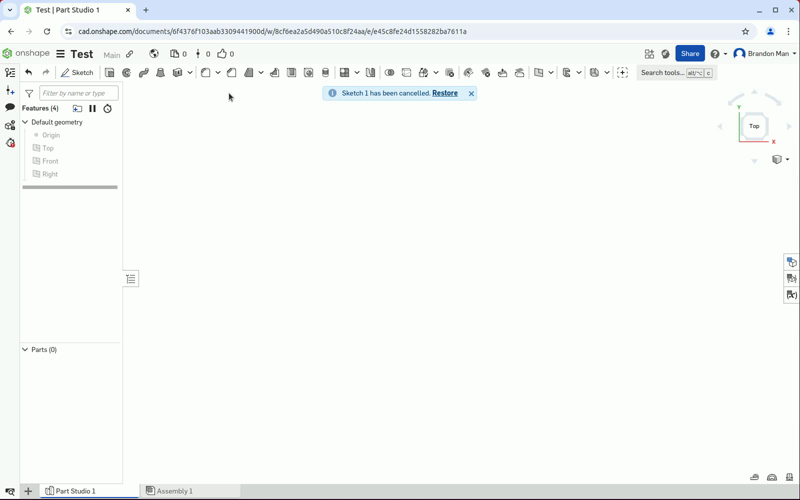
mouse_move(73, 352)
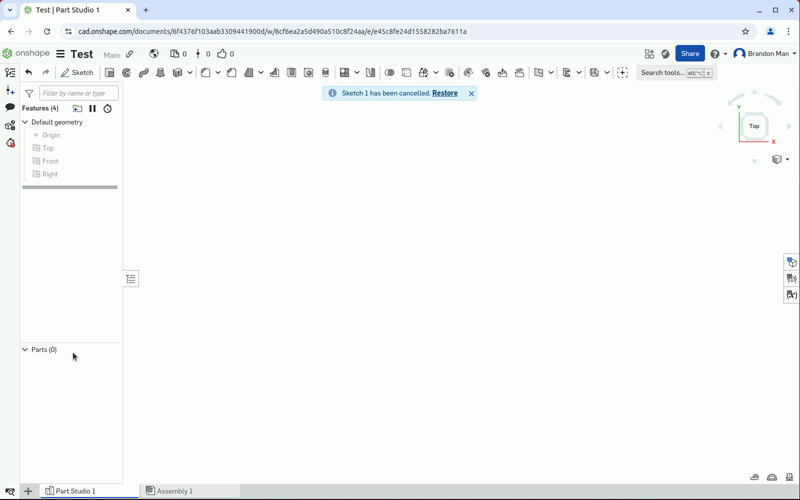
key(y)
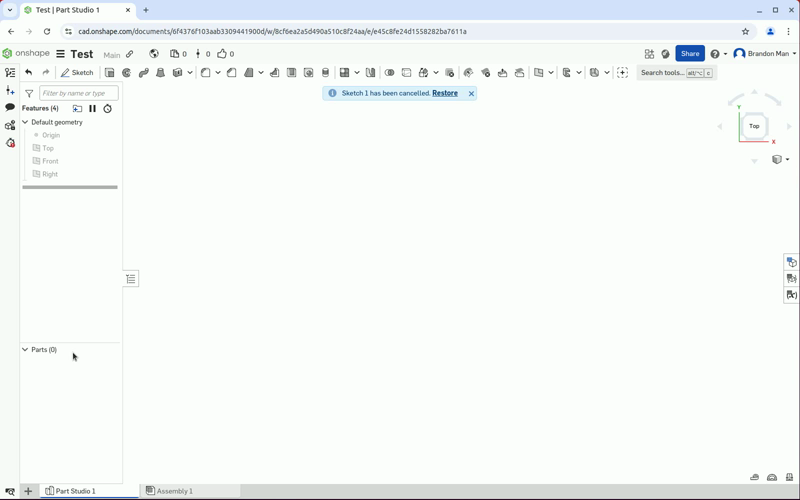
key(shift+p)
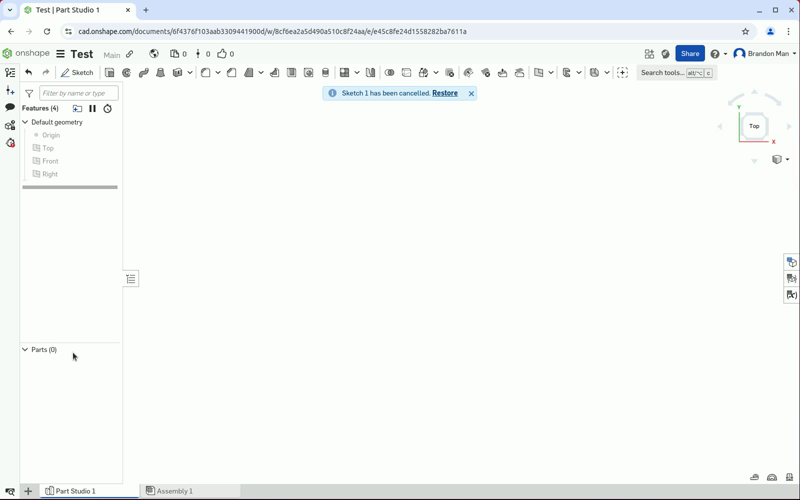
key(space)
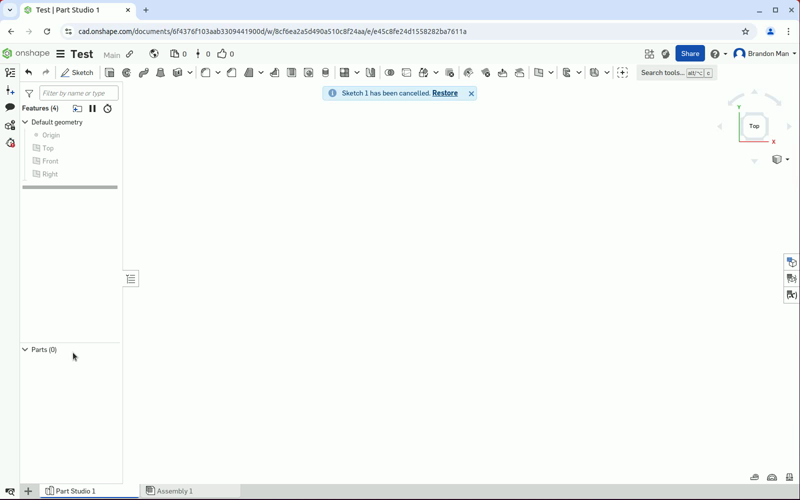
key_down(shift)
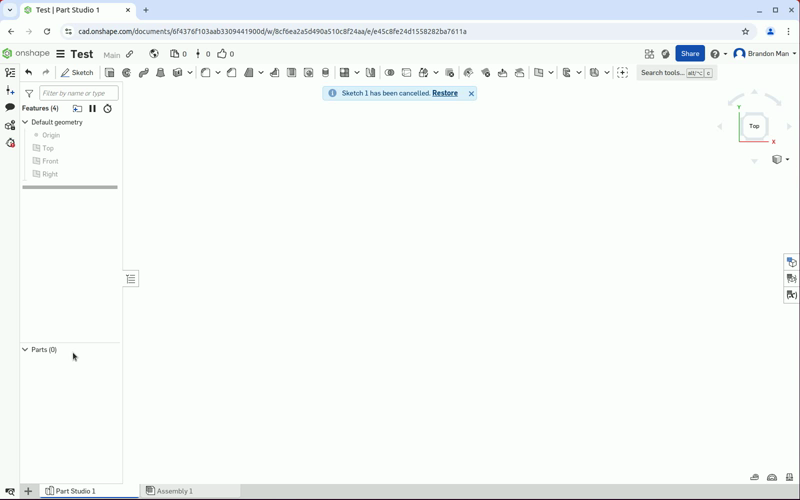
key(up)
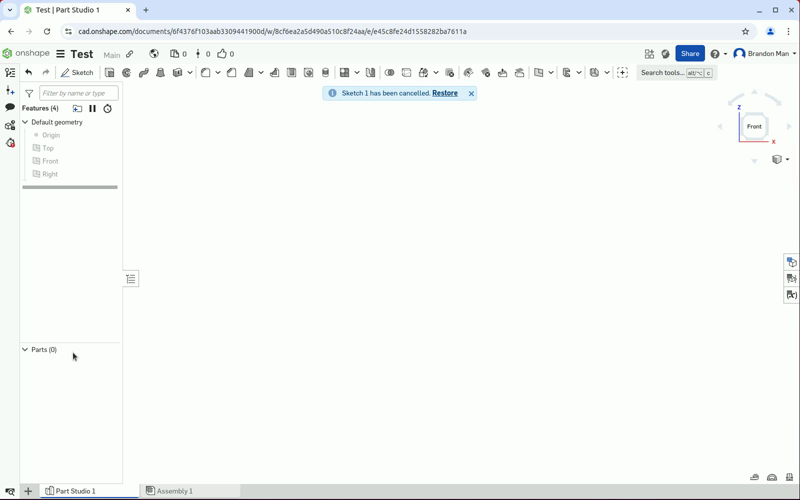
key_up(shift)
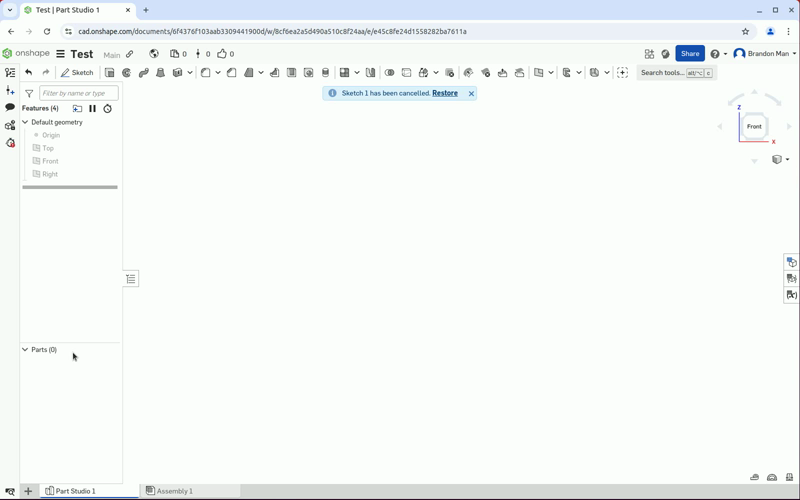
mouse_move(73, 352)
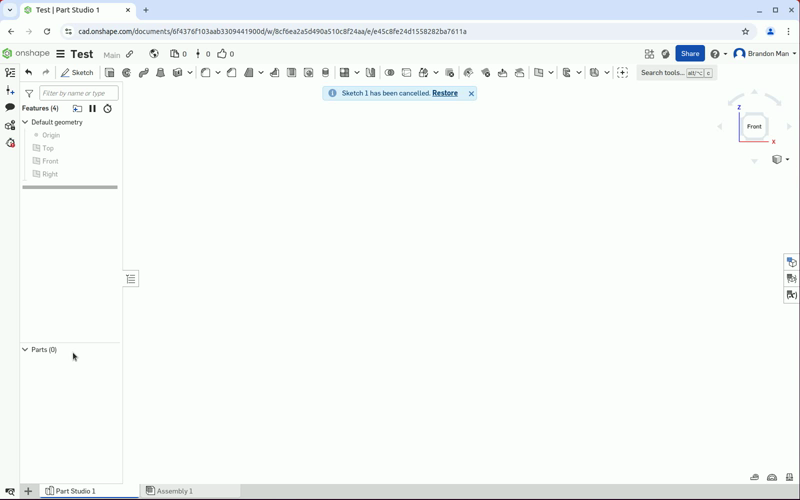
key(shift+y)
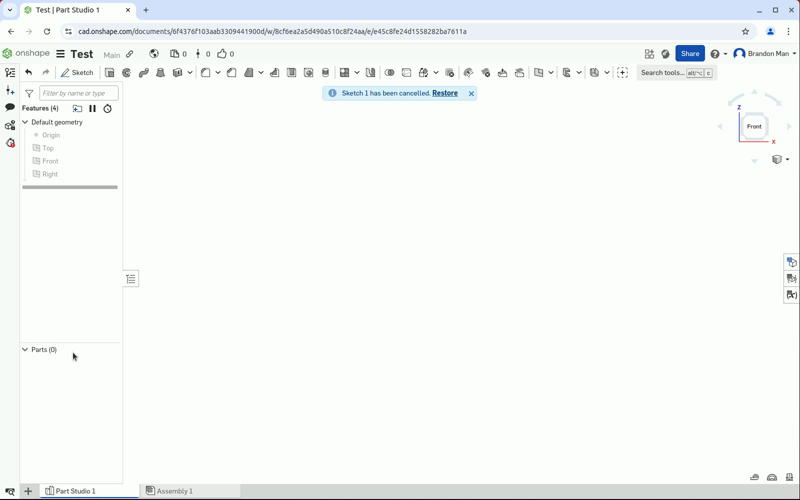
key(shift+s)
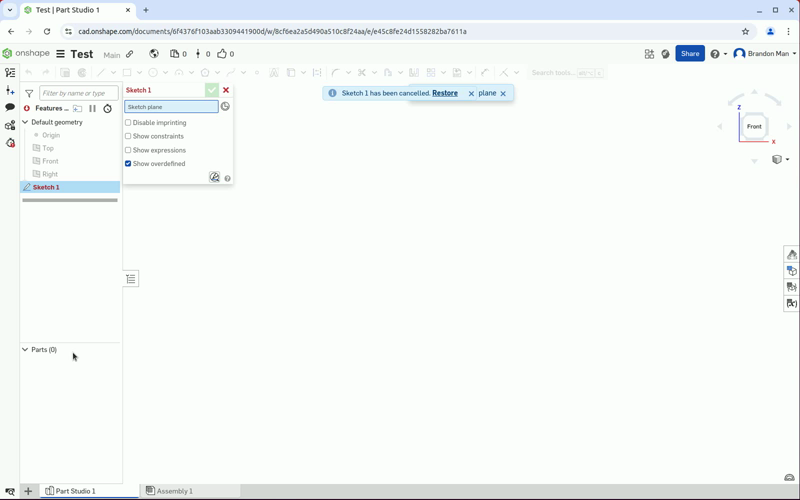
mouse_move(73, 163)
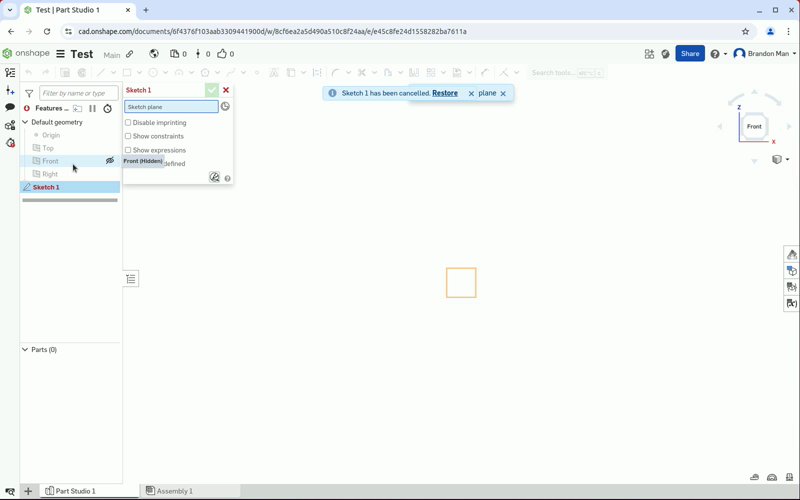
click(73, 163)
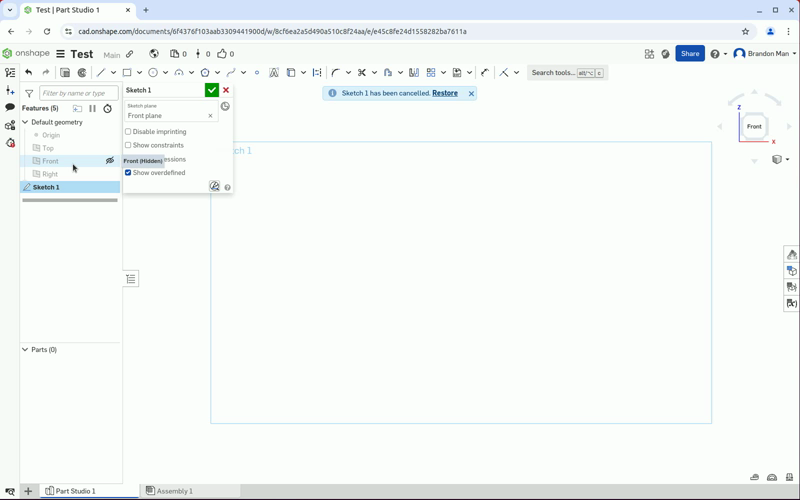
mouse_move(73, 352)
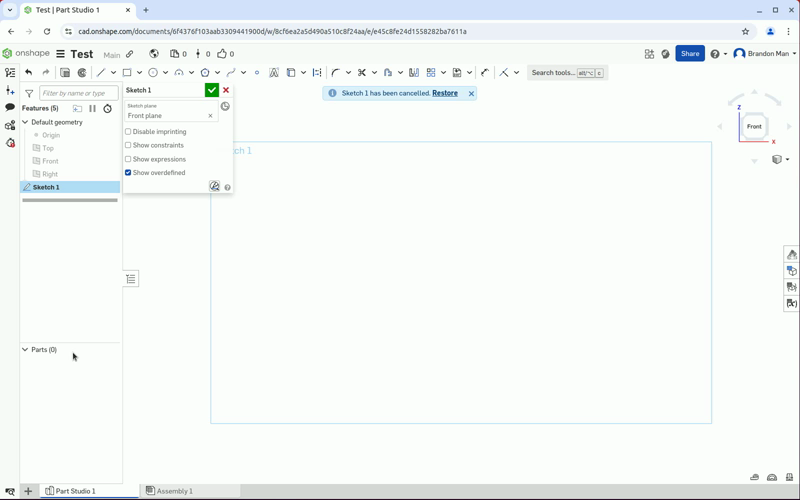
key(y)
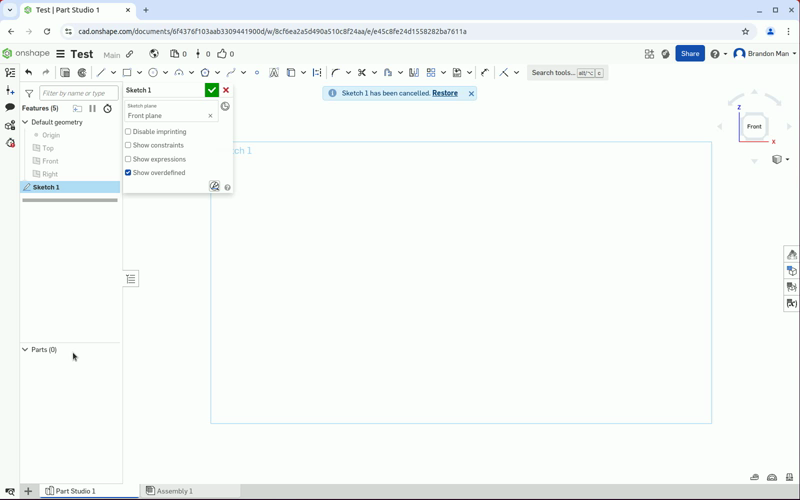
key(l)
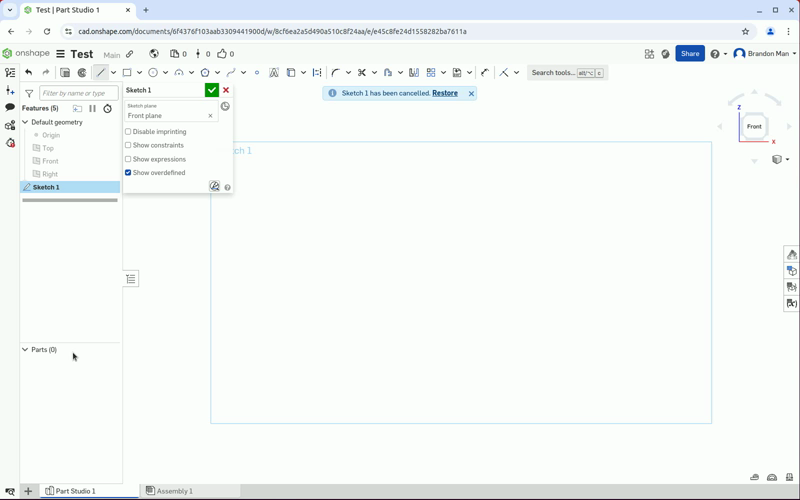
key_down(shift)
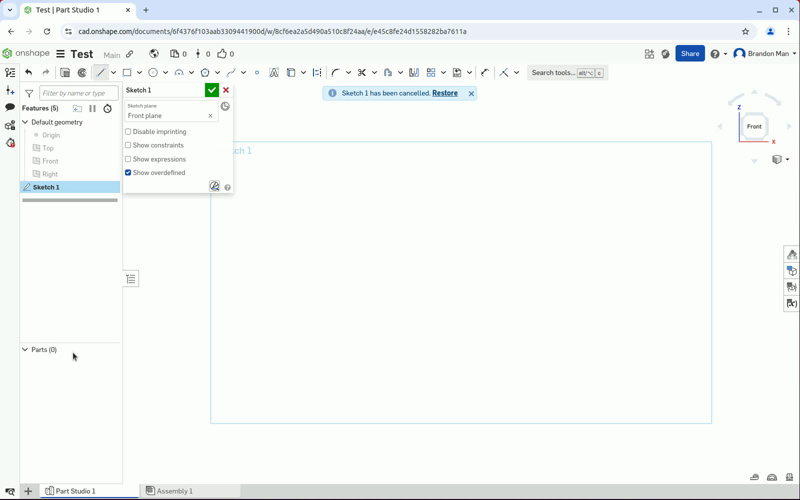
mouse_move(374, 230)
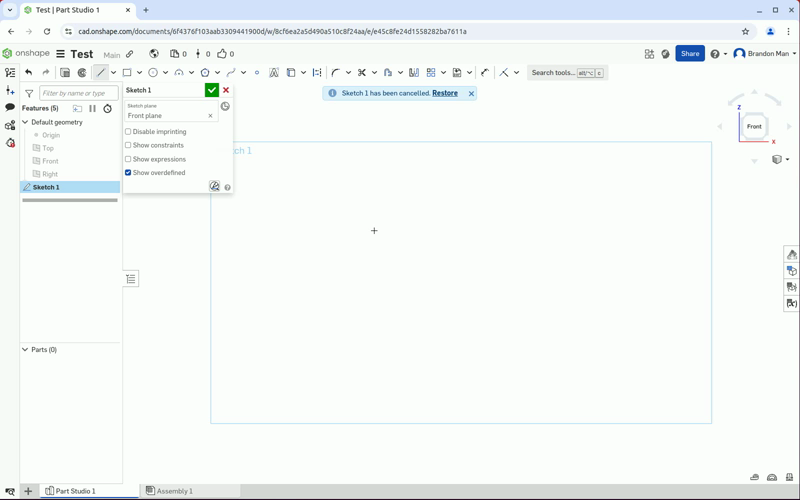
click(374, 230)
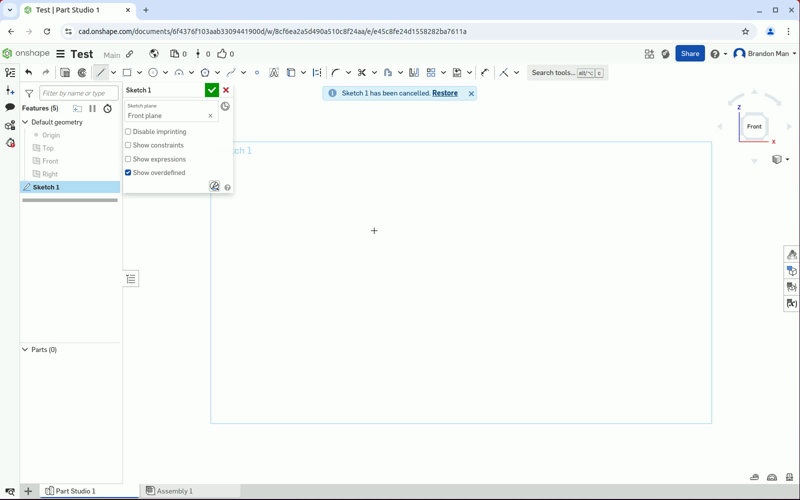
key_up(shift)
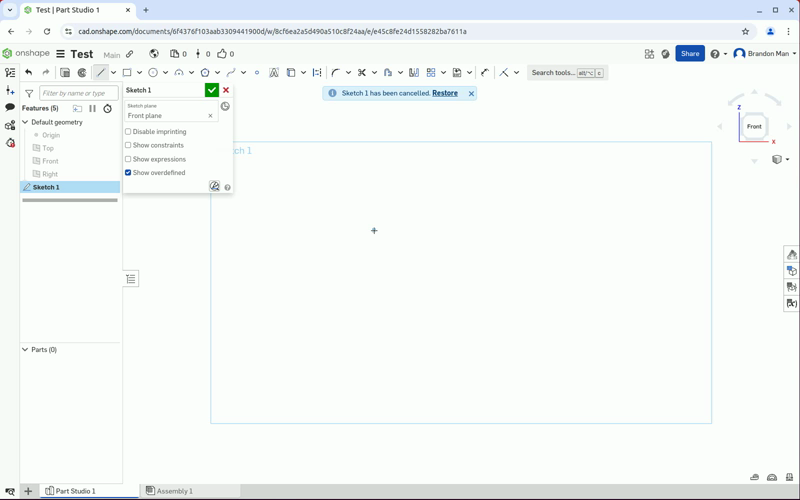
key_down(shift)
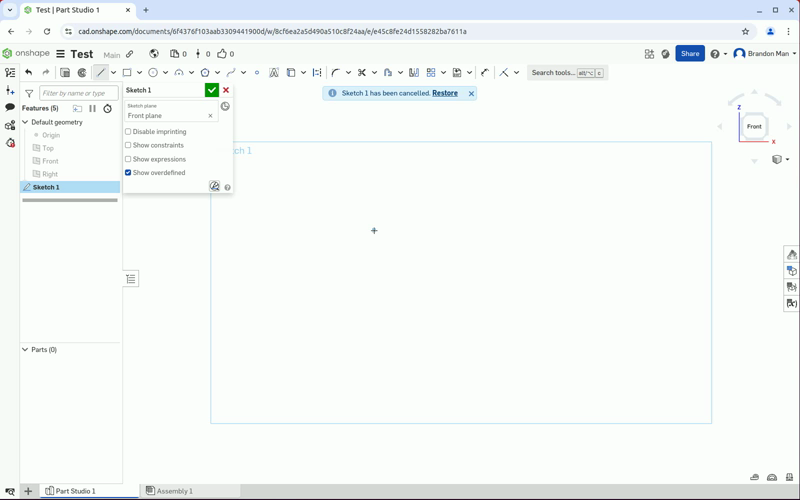
mouse_move(404, 230)
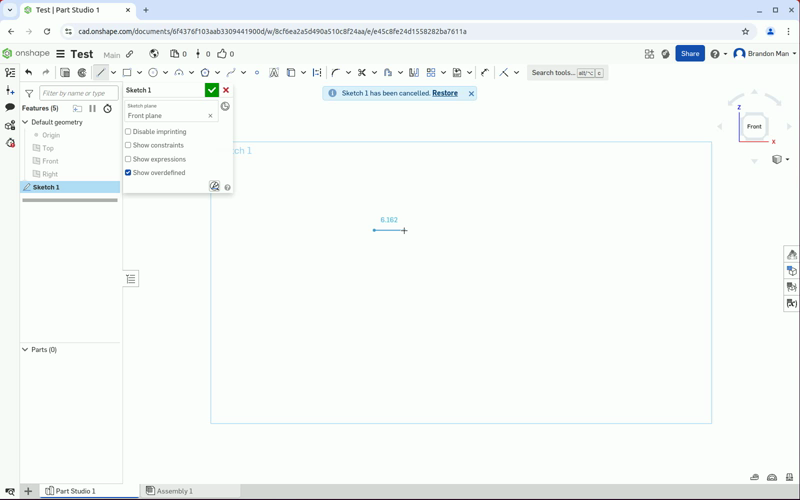
mouse_move(405, 230)
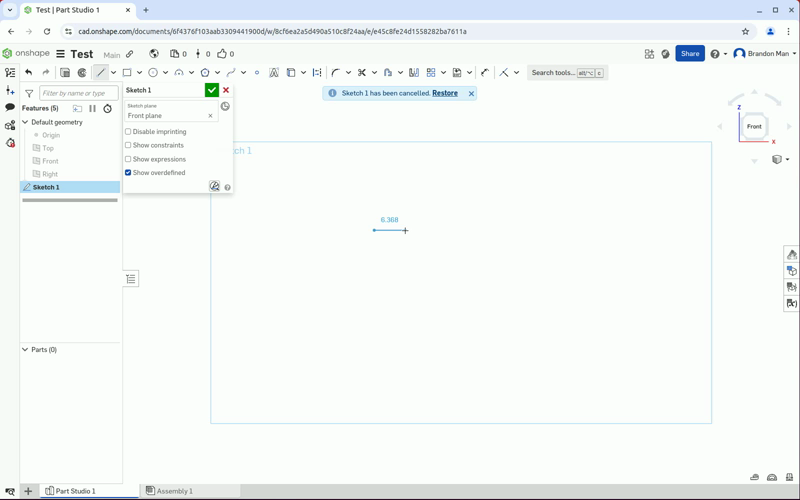
click(405, 230)
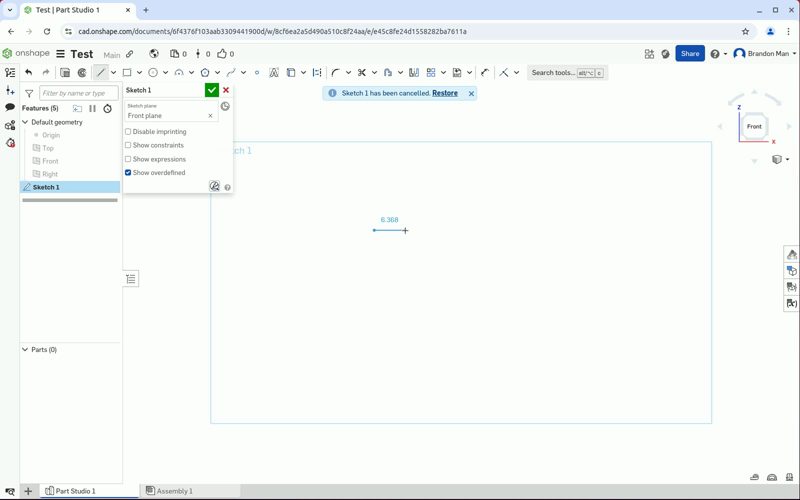
key_up(shift)
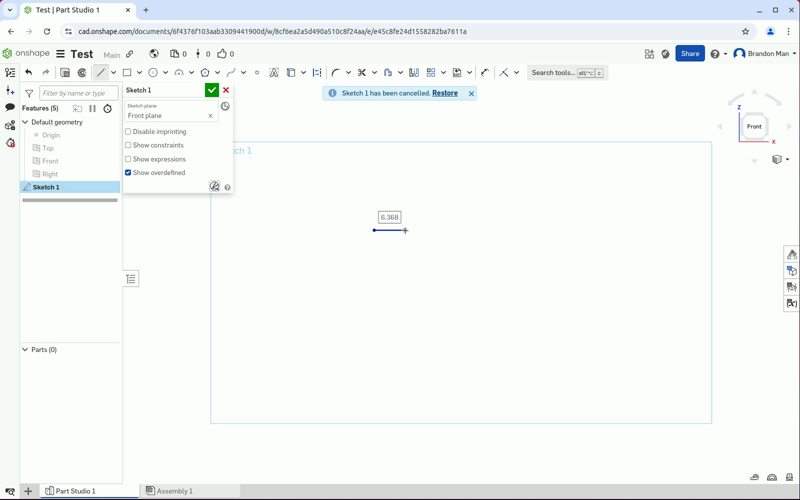
key_down(shift)
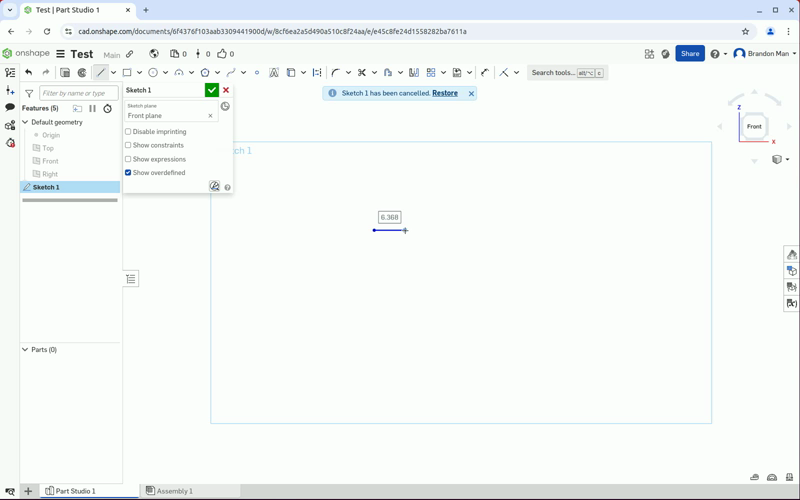
mouse_move(435, 230)
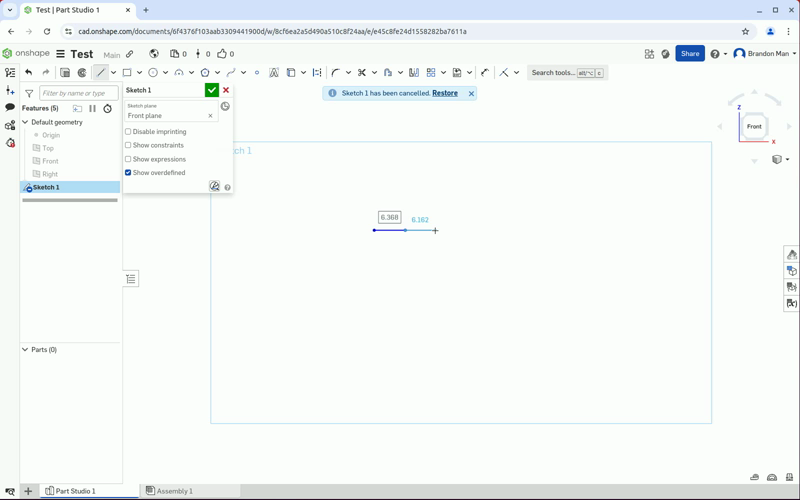
mouse_move(405, 198)
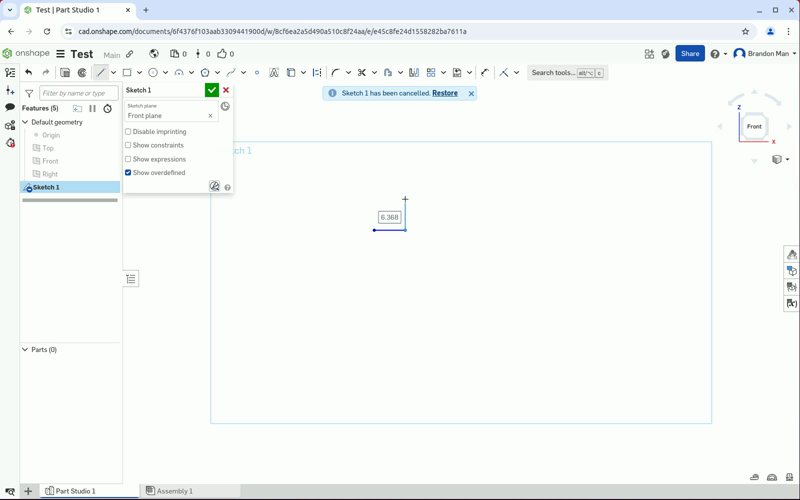
click(405, 198)
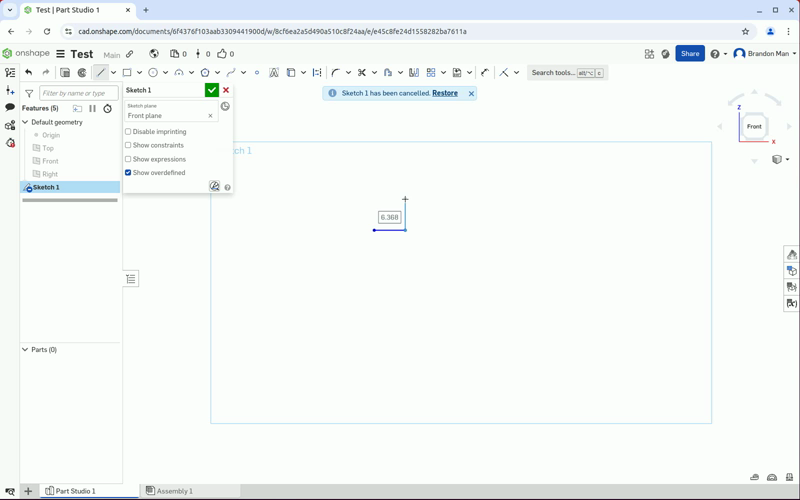
key_up(shift)
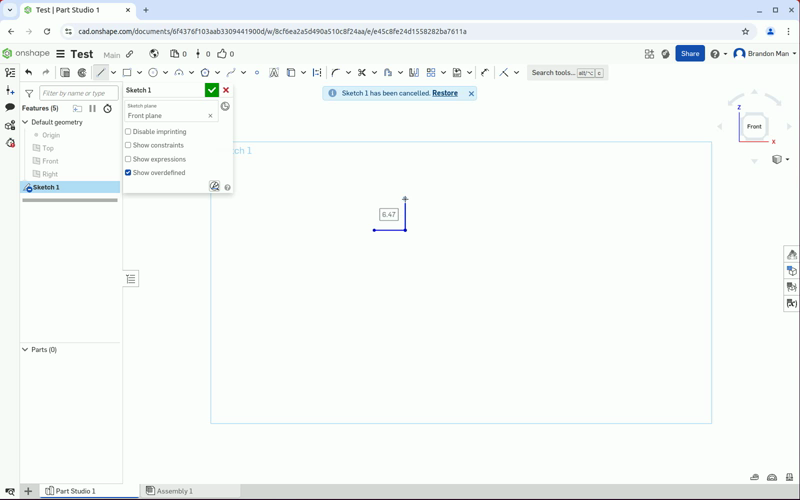
key_down(shift)
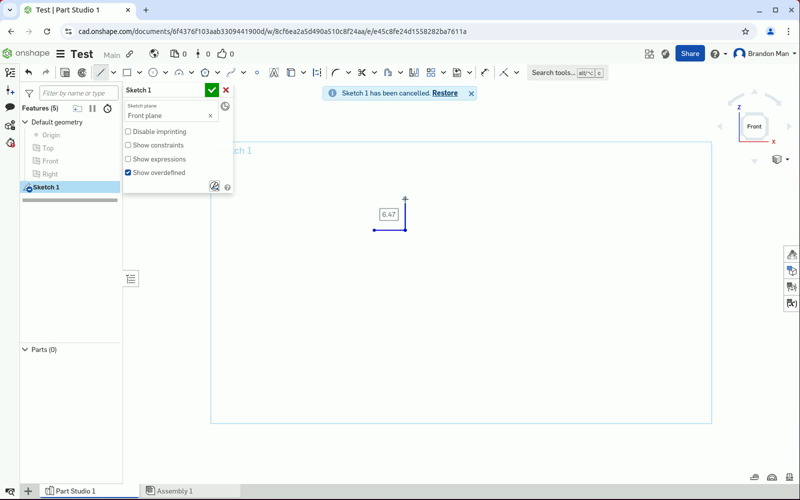
mouse_move(435, 198)
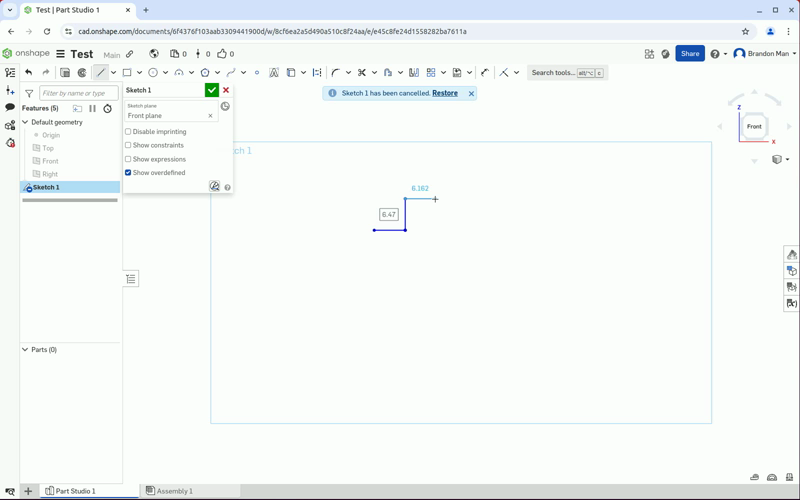
mouse_move(374, 198)
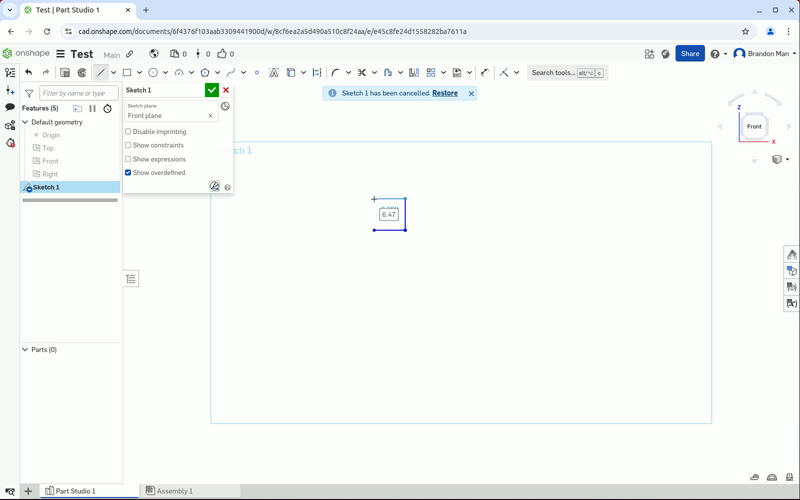
click(374, 198)
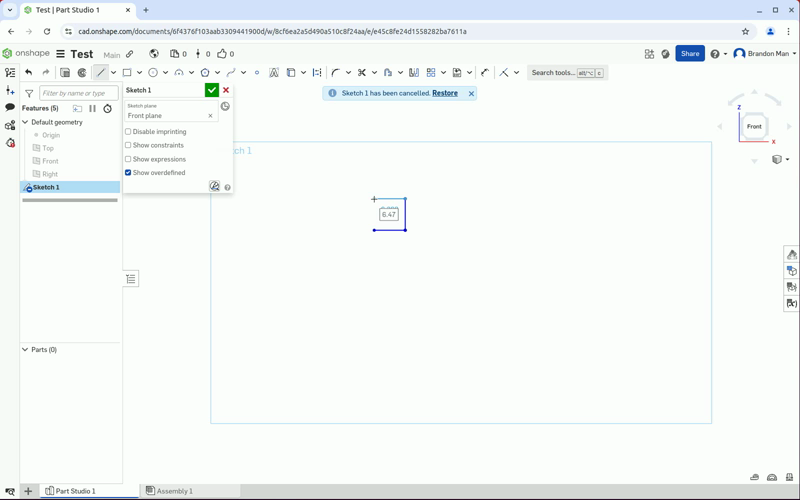
key_up(shift)
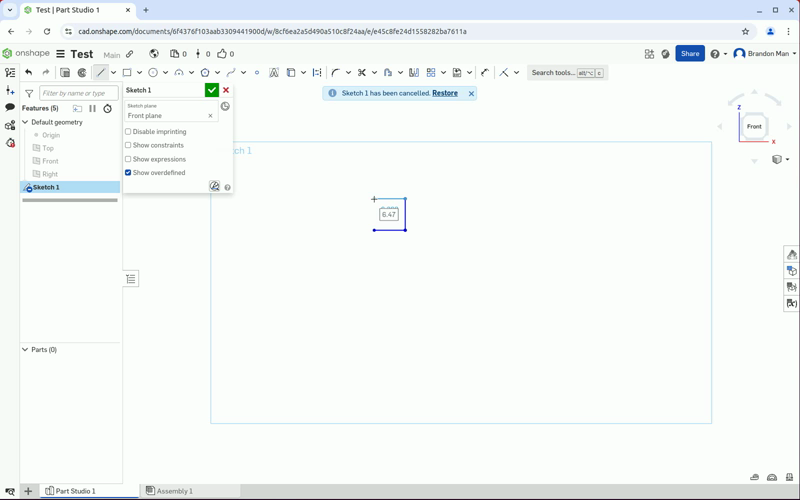
mouse_move(404, 198)
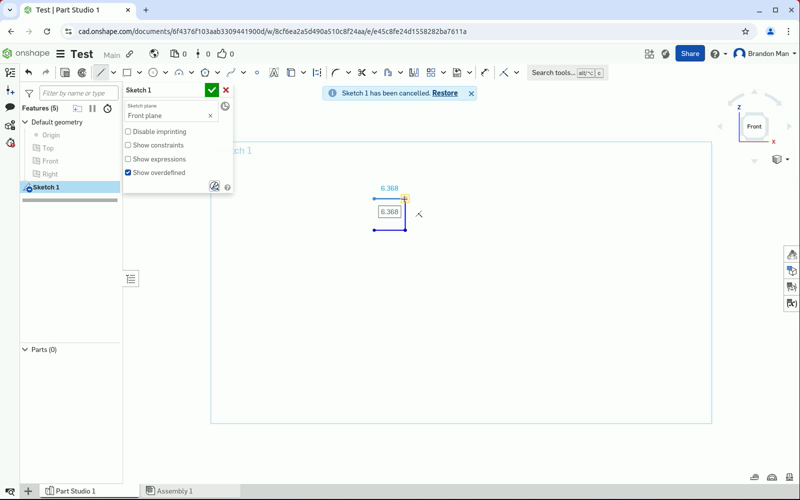
key_down(shift)
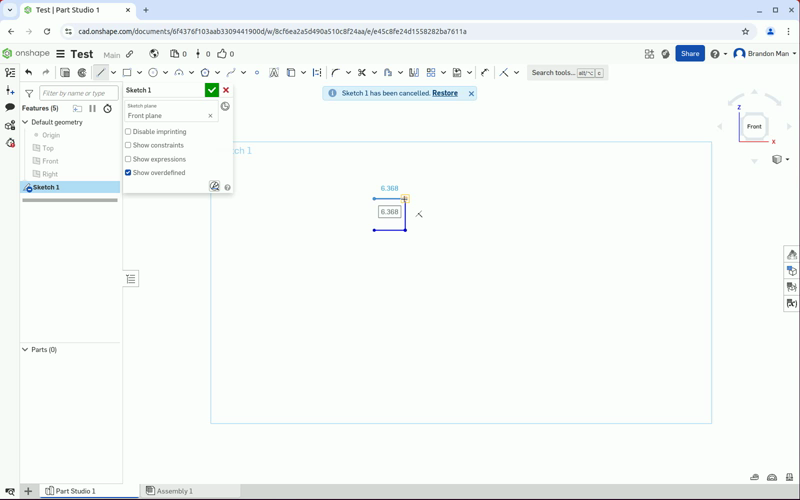
mouse_move(374, 230)
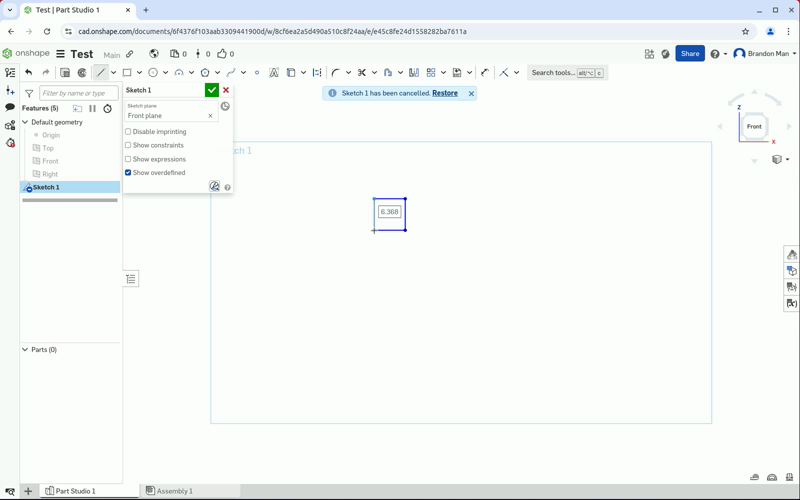
key_up(shift)
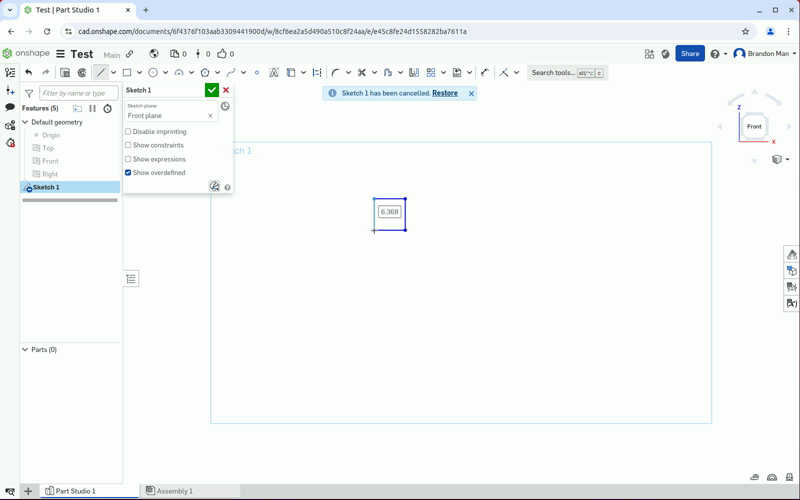
click(374, 230)
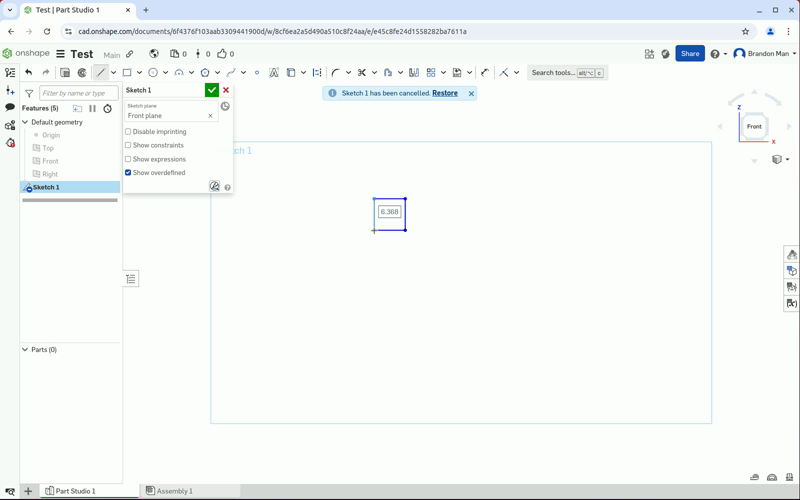
key(esc)
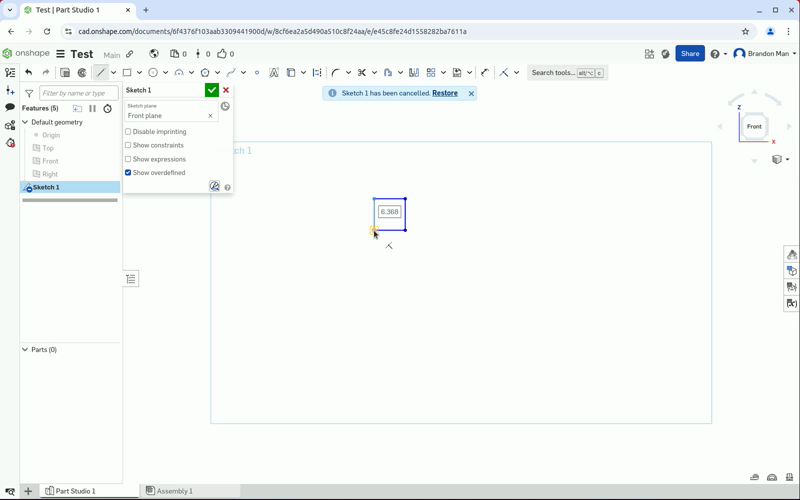
mouse_move(400, 207)
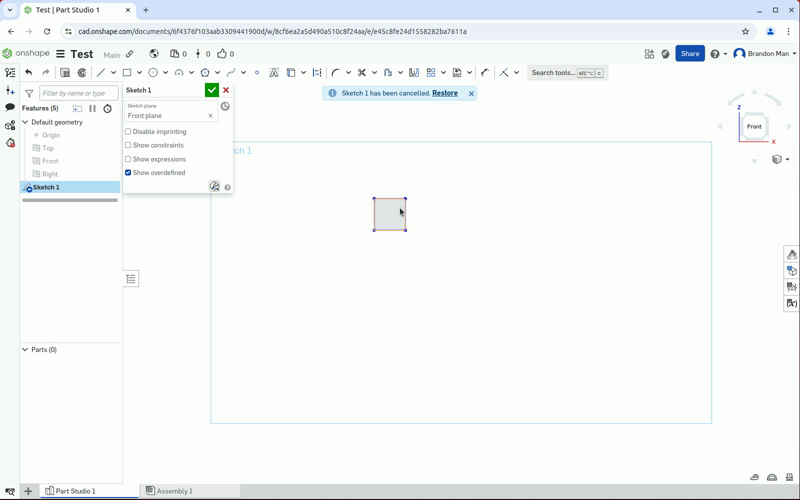
scroll(6)
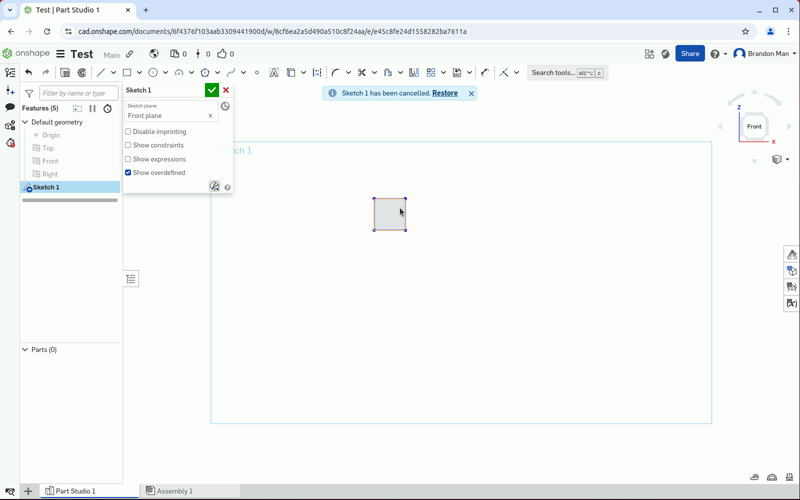
scroll(6)
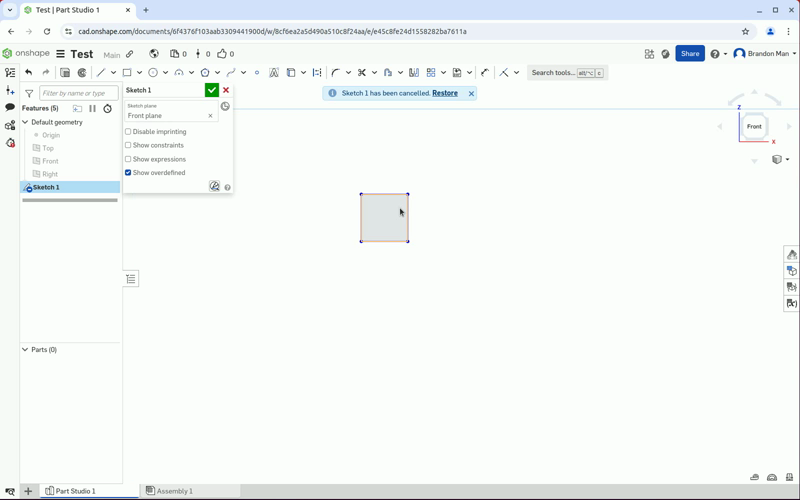
scroll(6)
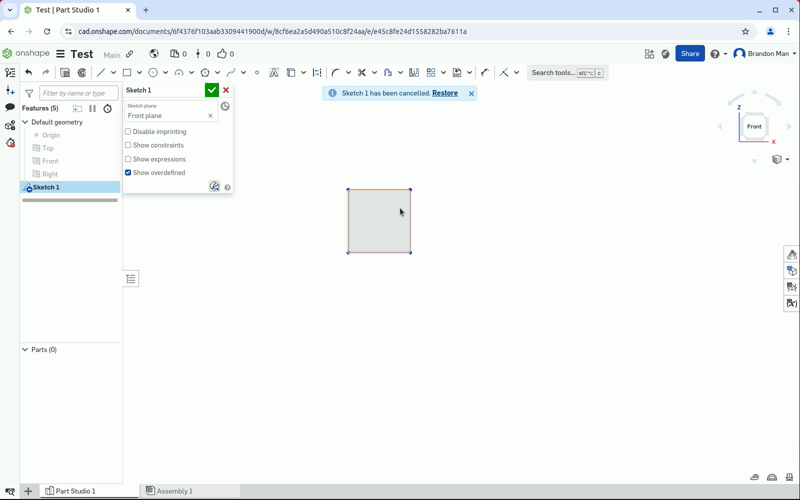
scroll(6)
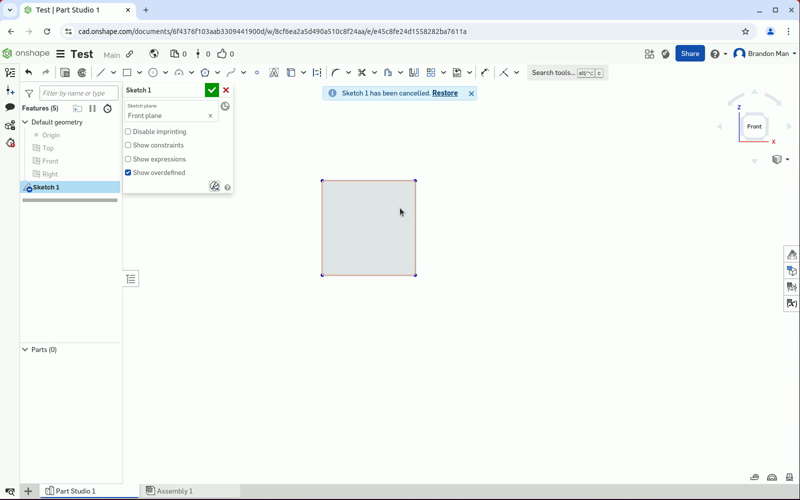
scroll(6)
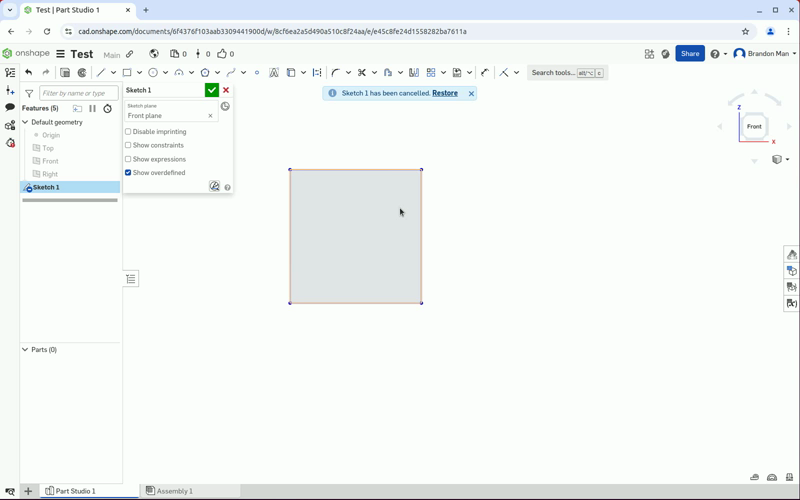
scroll(6)
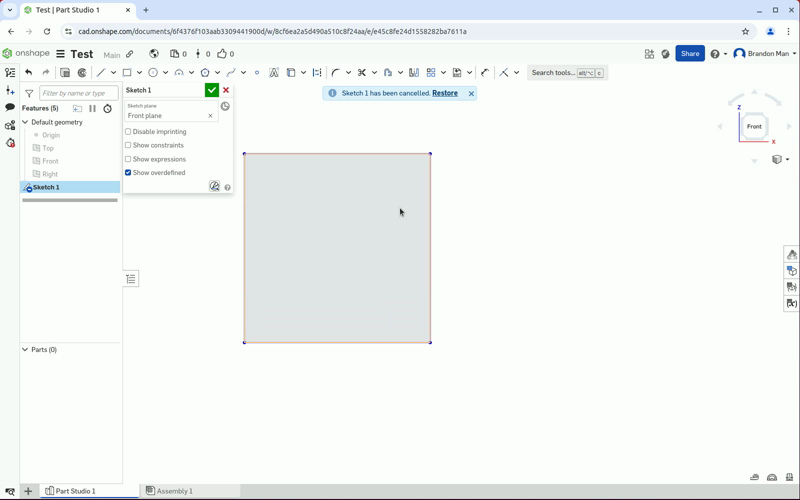
scroll(6)
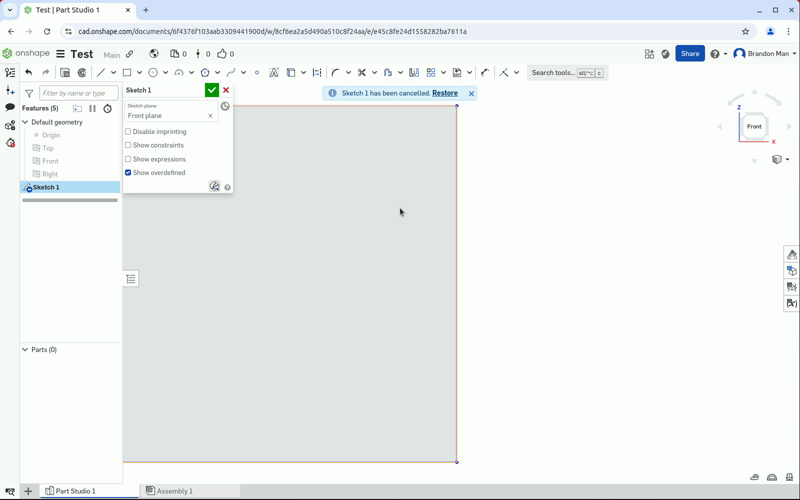
click(400, 207)
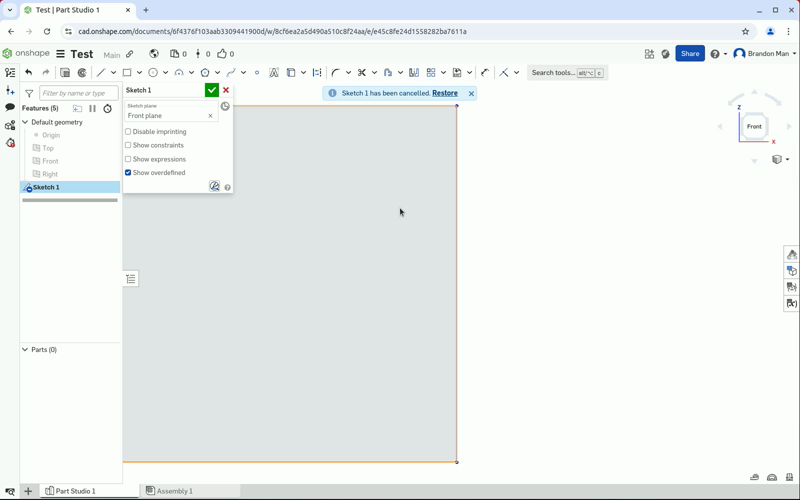
scroll(-6)
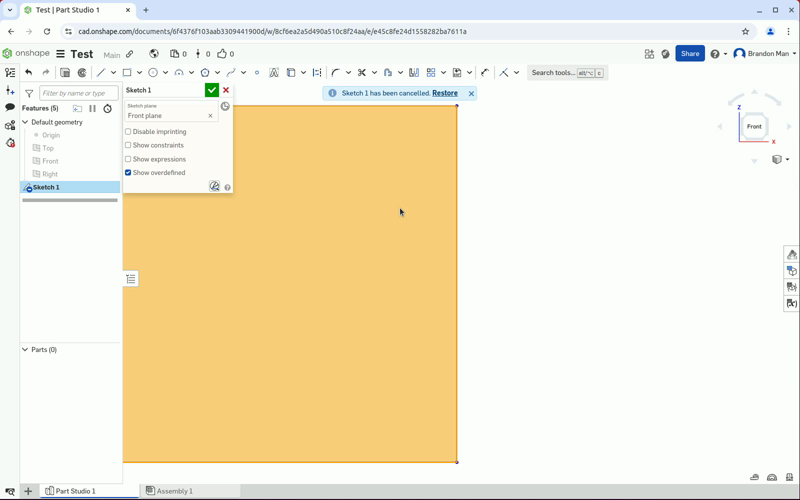
scroll(-6)
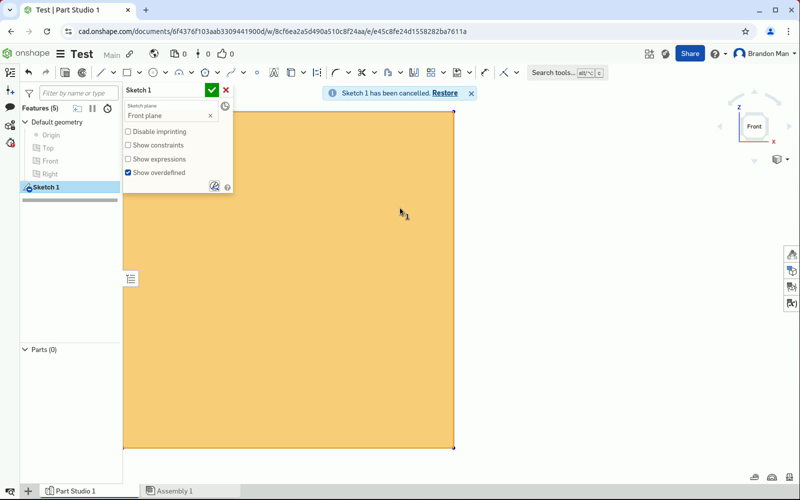
scroll(-6)
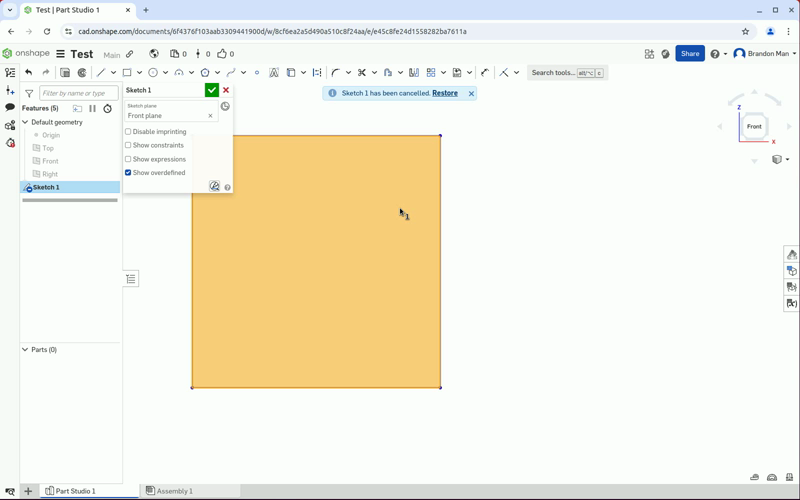
scroll(-6)
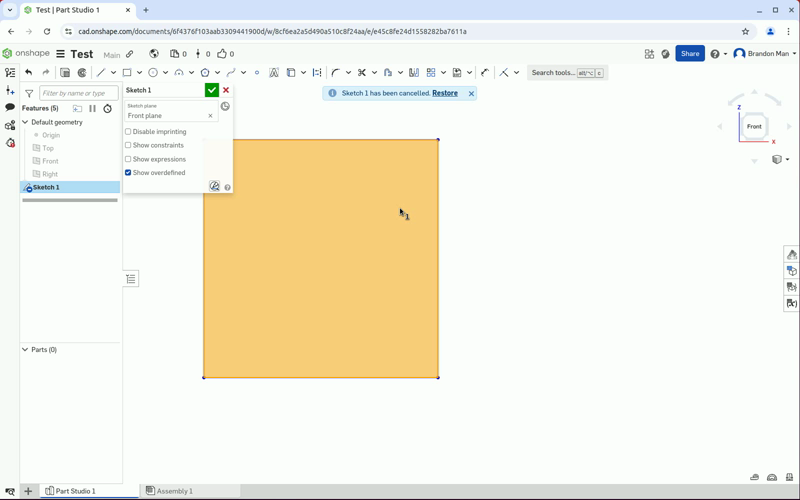
scroll(-6)
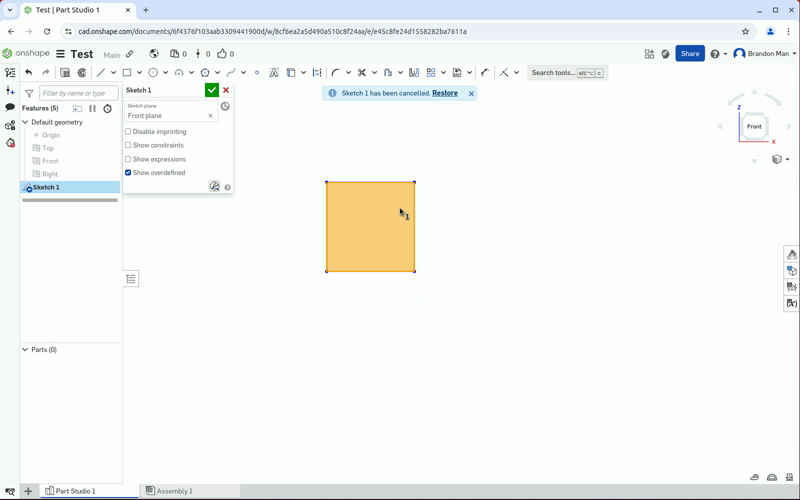
scroll(-6)
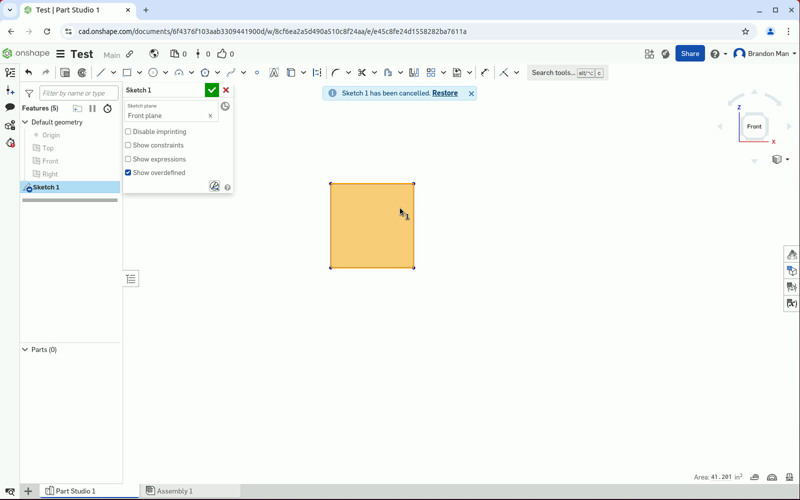
scroll(-6)
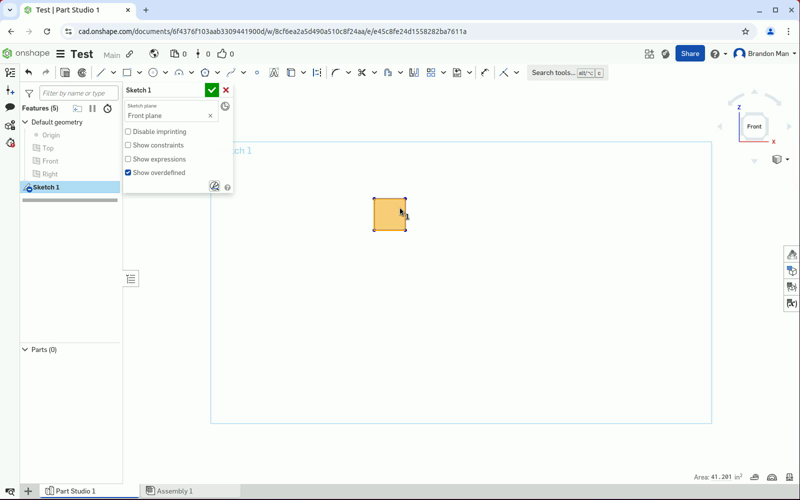
mouse_move(73, 352)
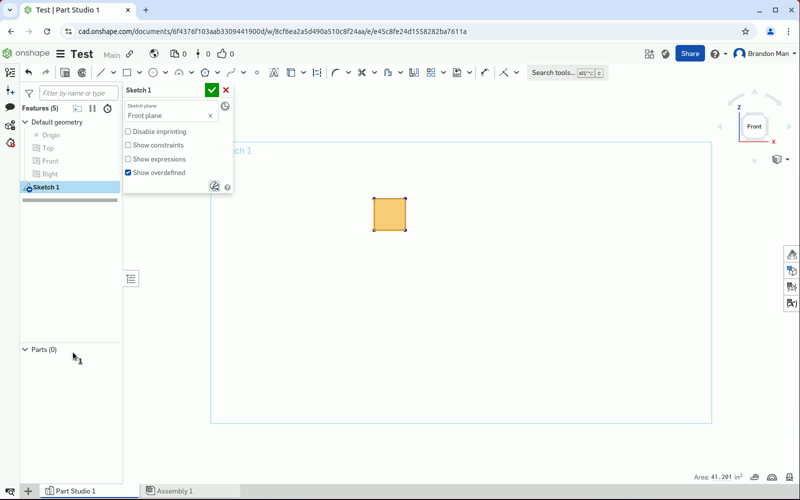
key(shift+y)
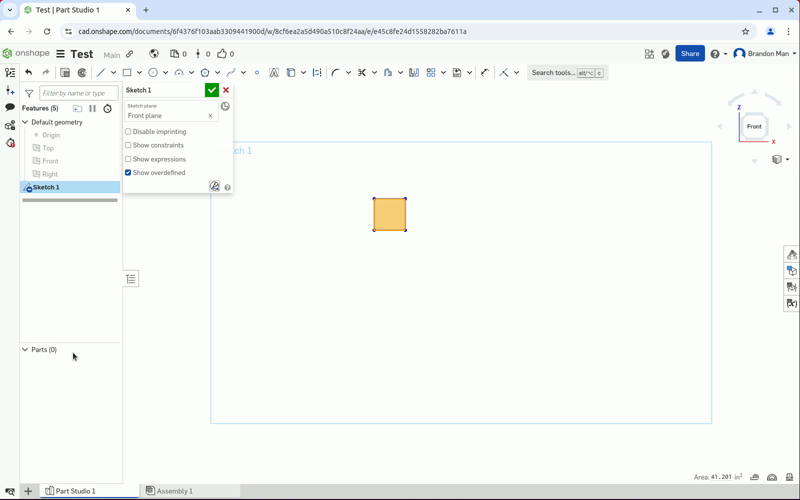
key(shift+e)
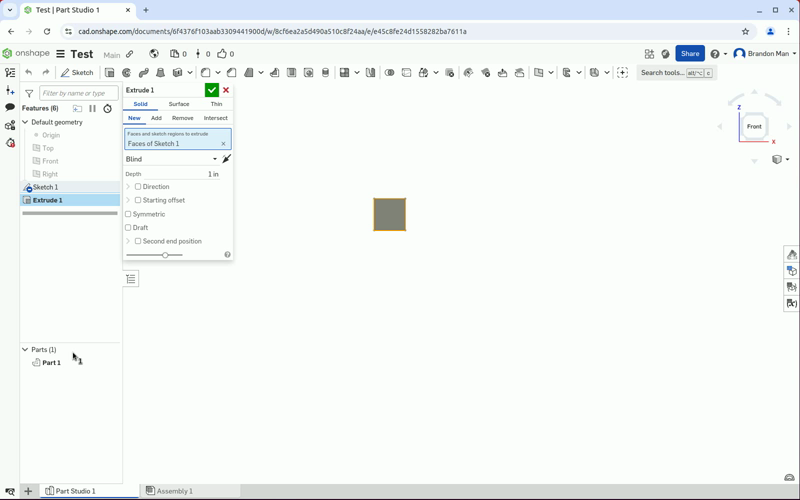
mouse_move(143, 106)
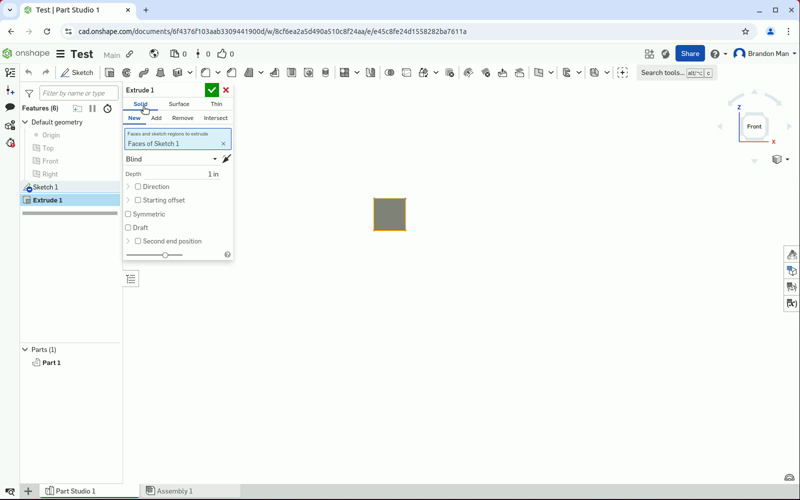
click(143, 106)
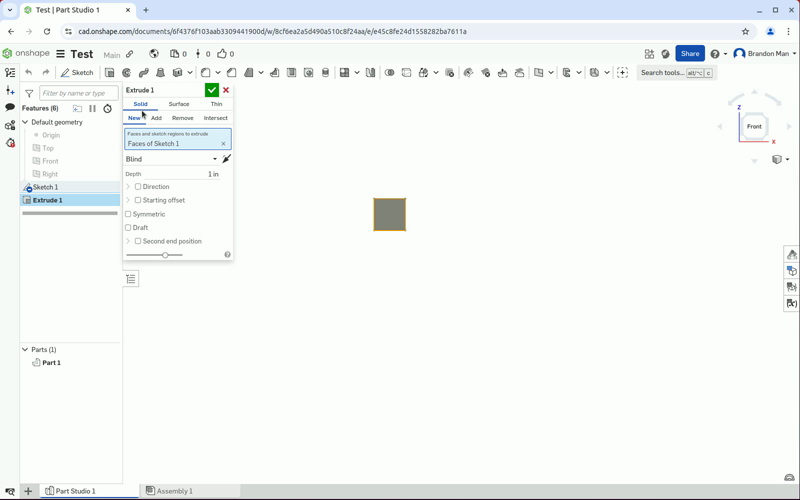
mouse_move(137, 120)
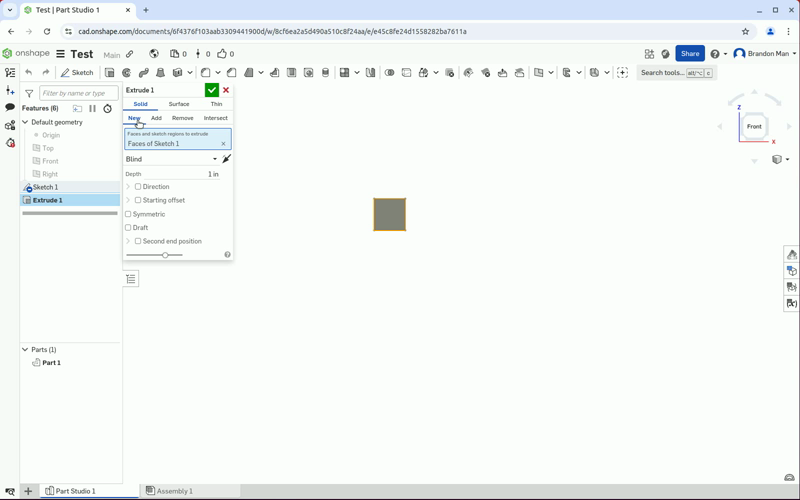
click(137, 120)
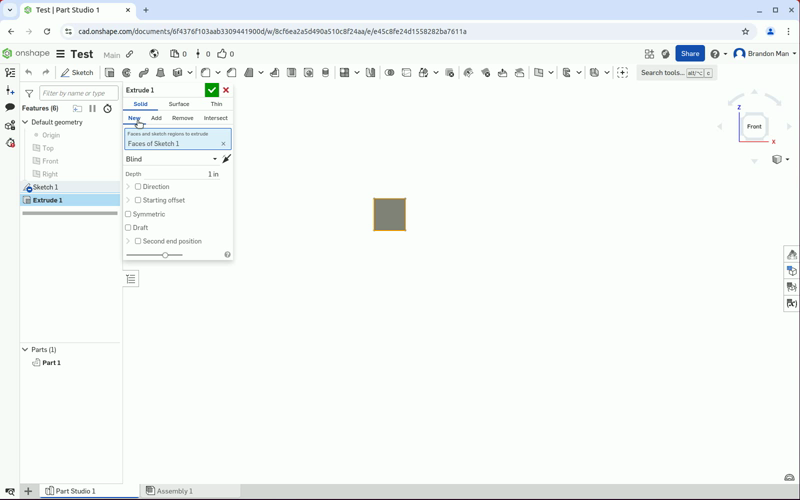
key(tab, 4)
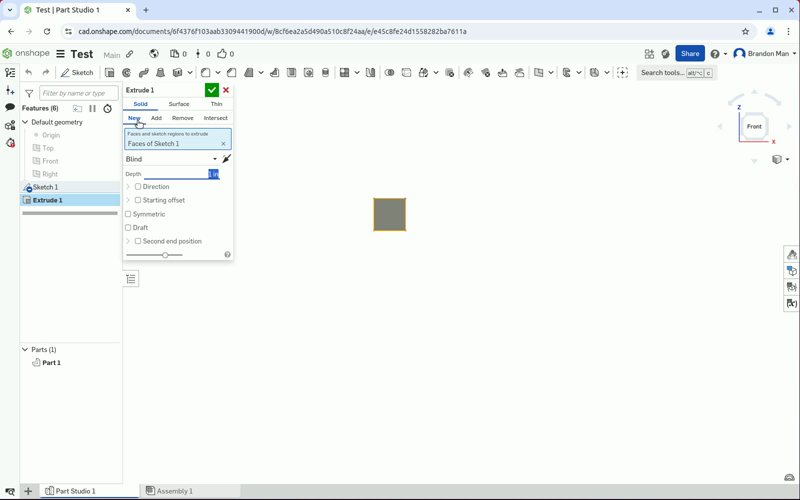
text(17.331)
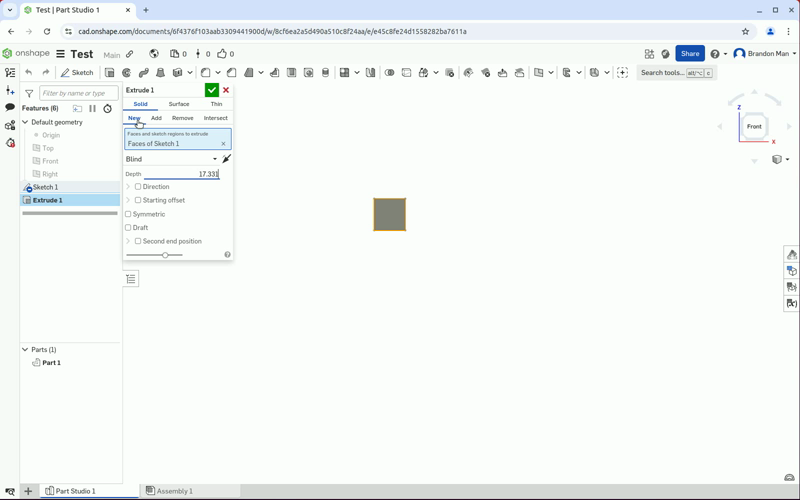
key(enter)
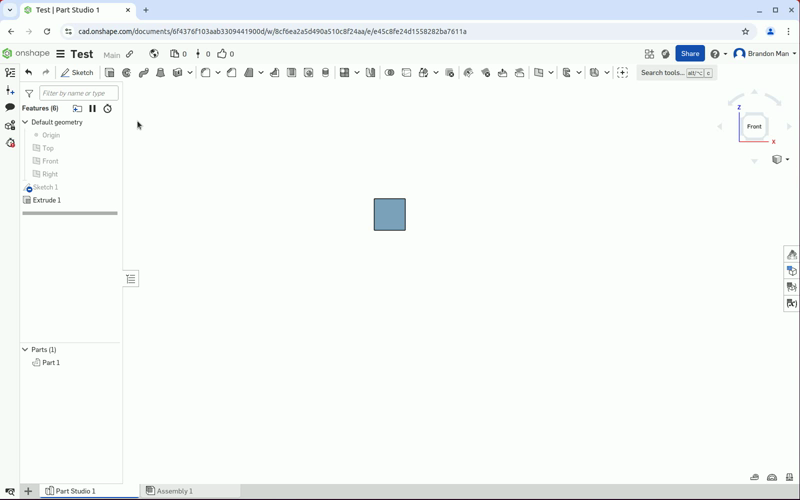
key(shift+h)
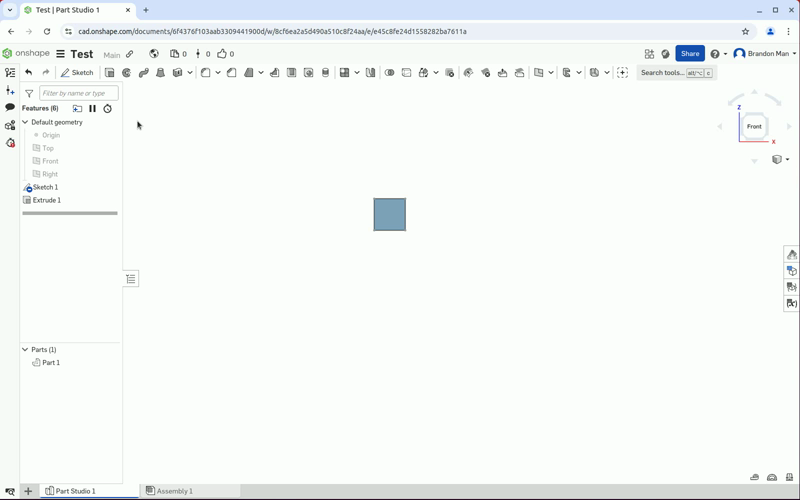
key(shift+h)
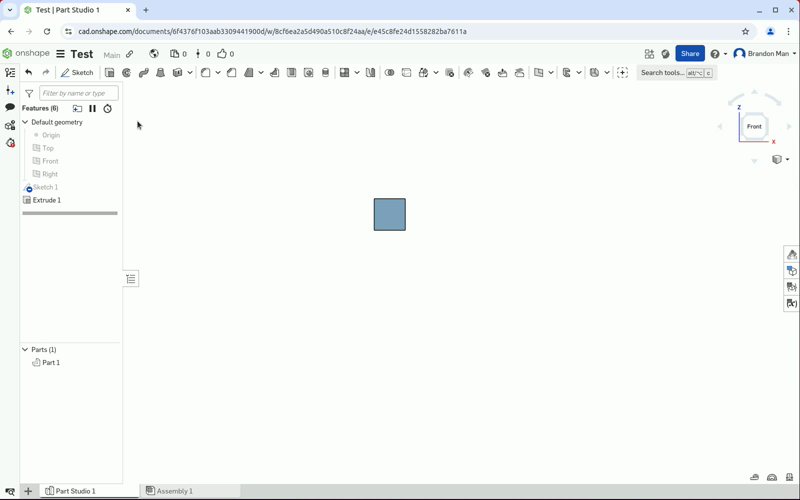
mouse_move(73, 189)
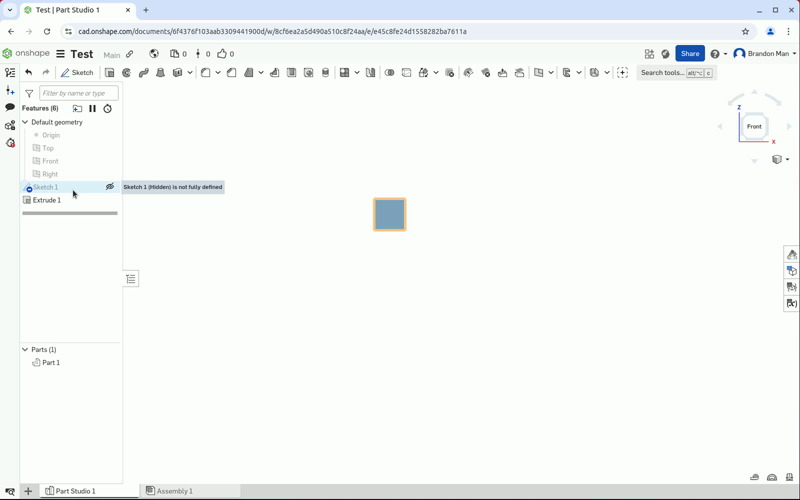
click(73, 189)
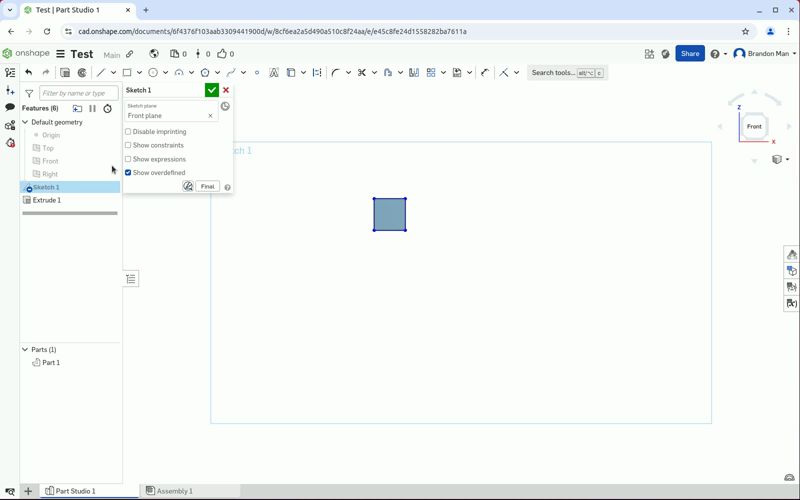
mouse_move(229, 92)
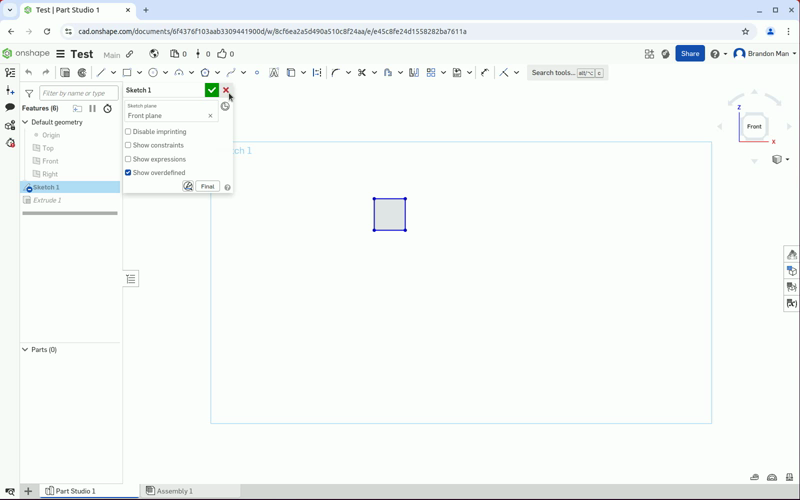
click(229, 92)
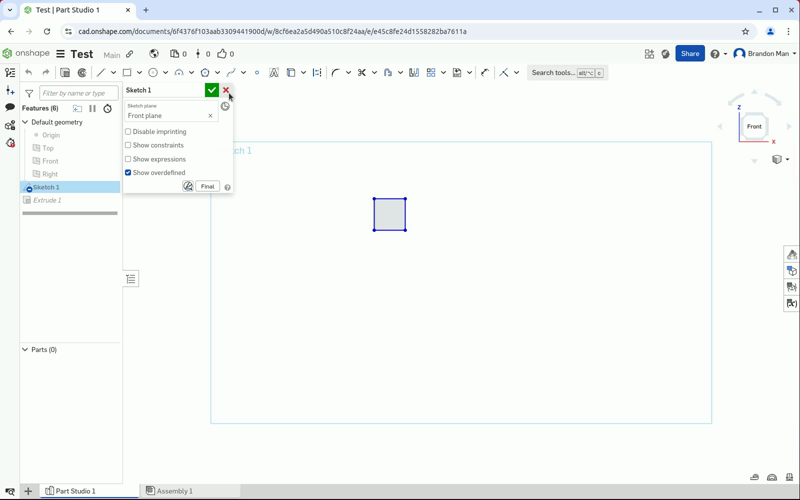
key(shift+s)
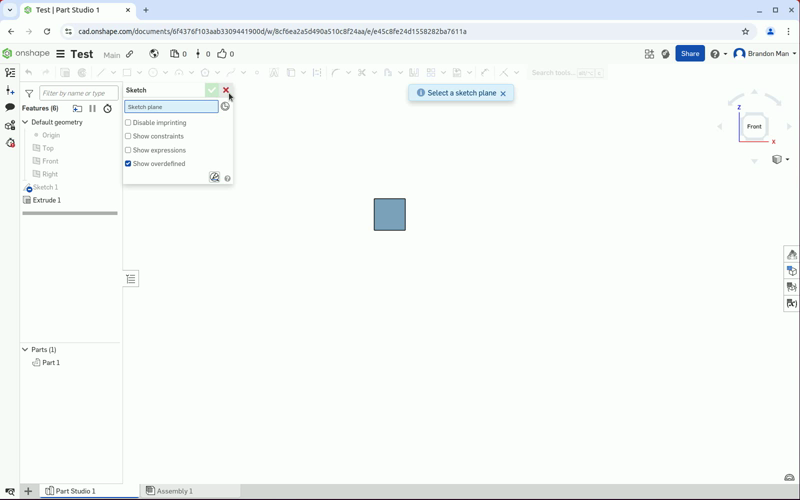
mouse_move(73, 163)
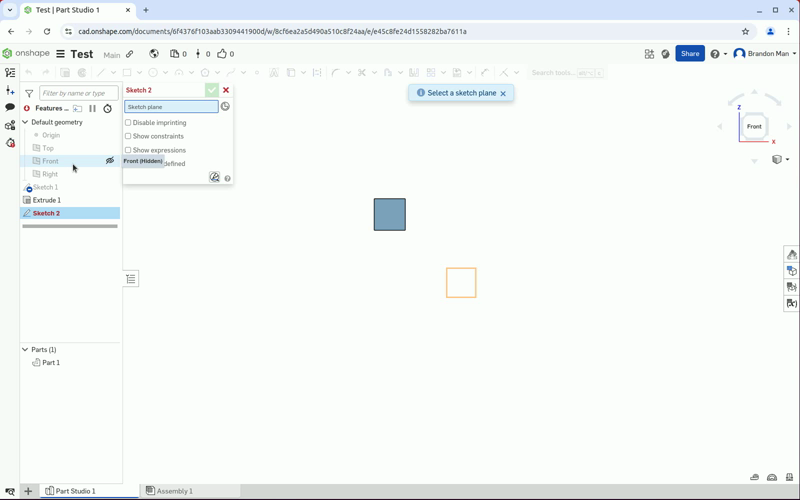
click(73, 163)
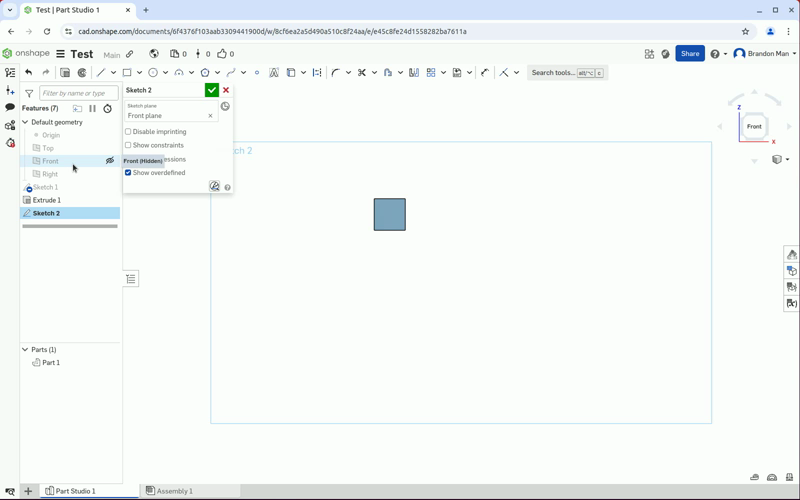
mouse_move(73, 352)
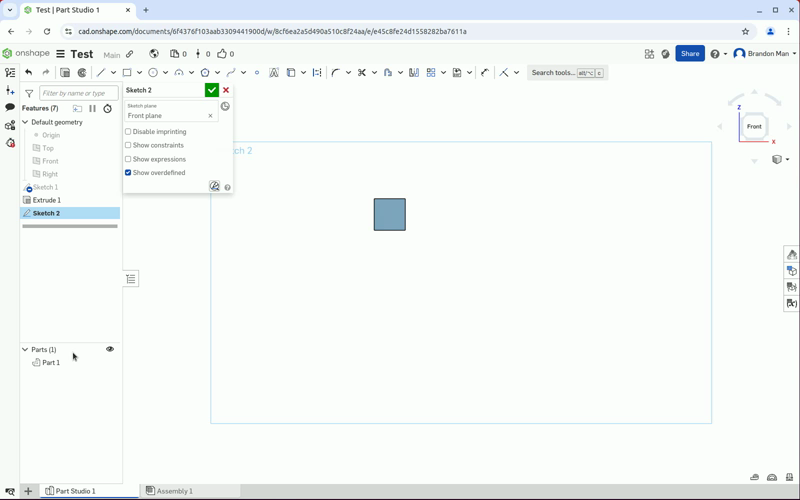
key(y)
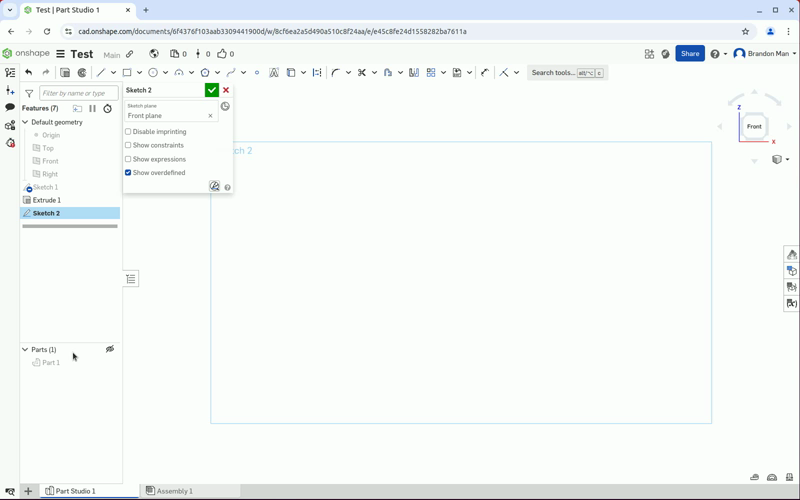
key(l)
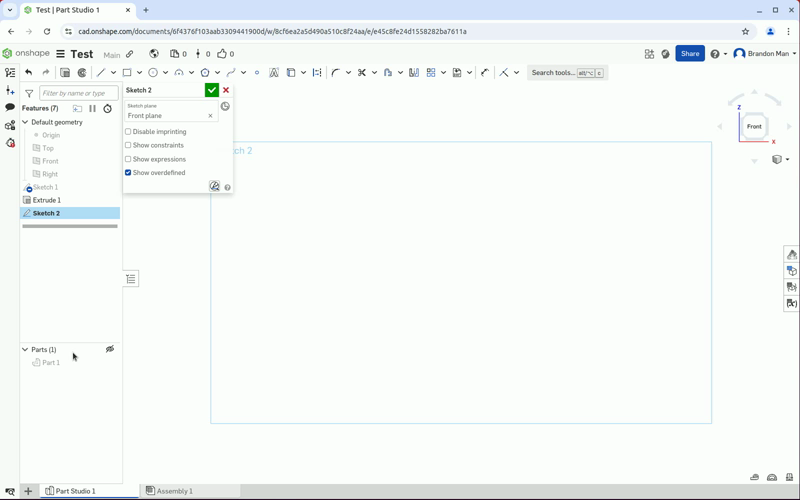
key_down(shift)
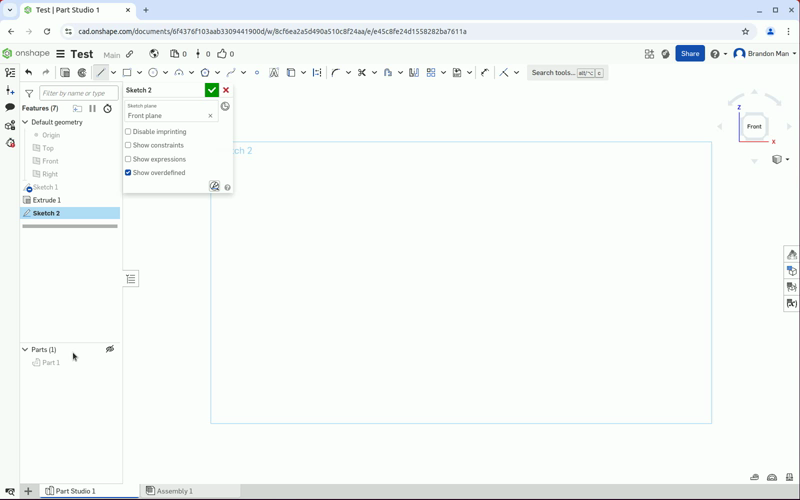
mouse_move(374, 230)
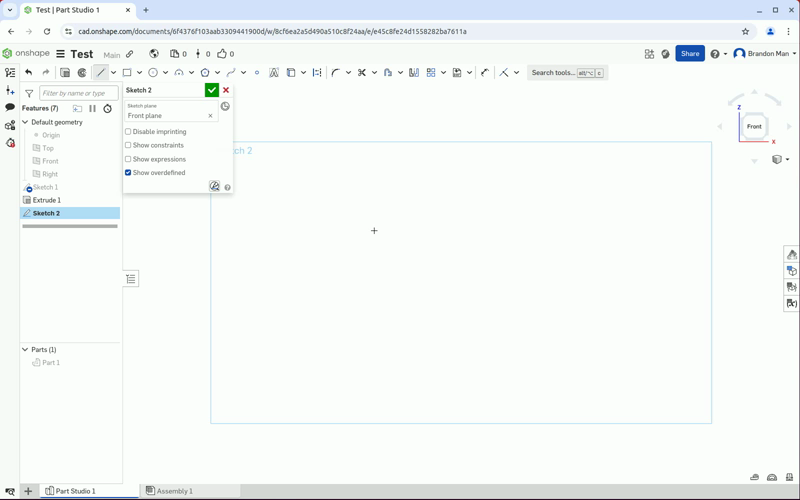
click(374, 230)
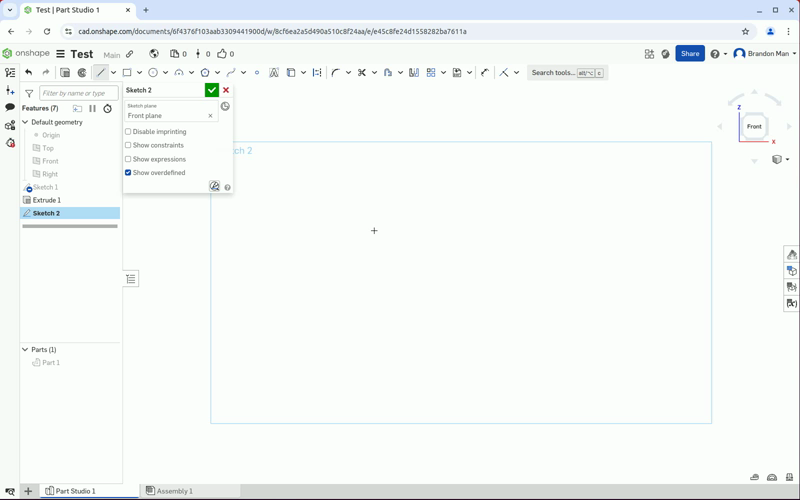
key_up(shift)
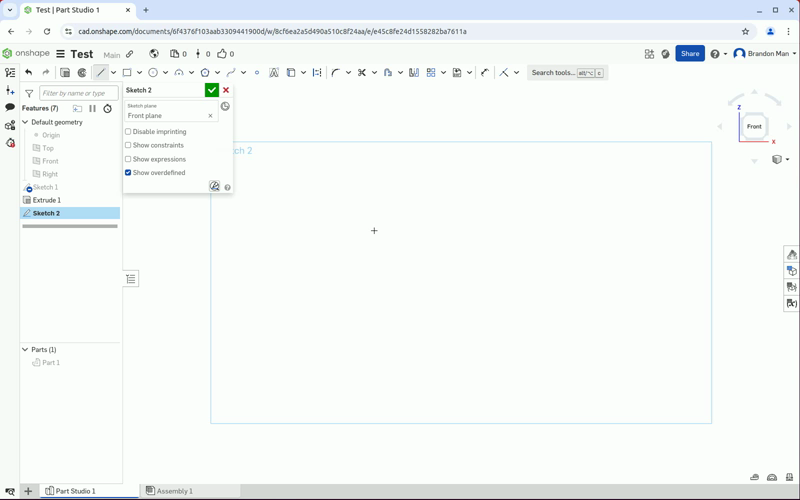
key_down(shift)
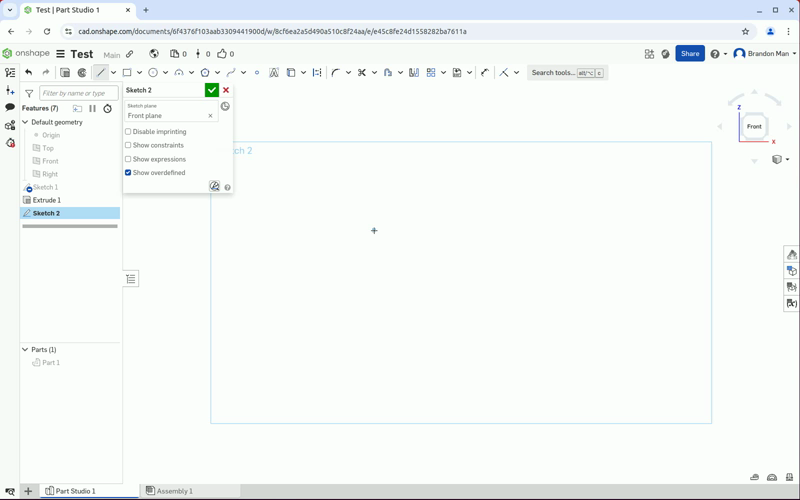
mouse_move(434, 230)
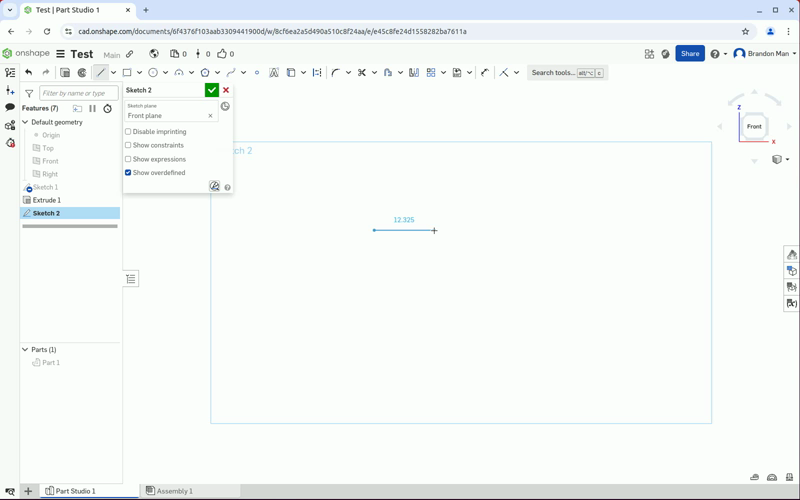
click(434, 230)
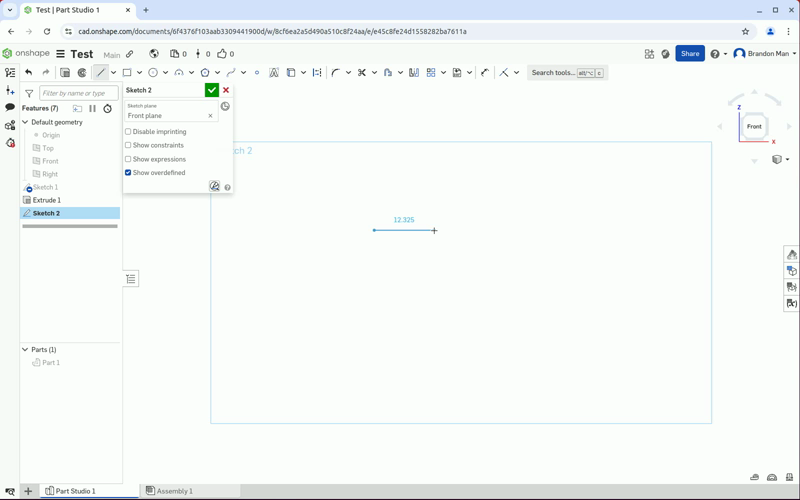
key_up(shift)
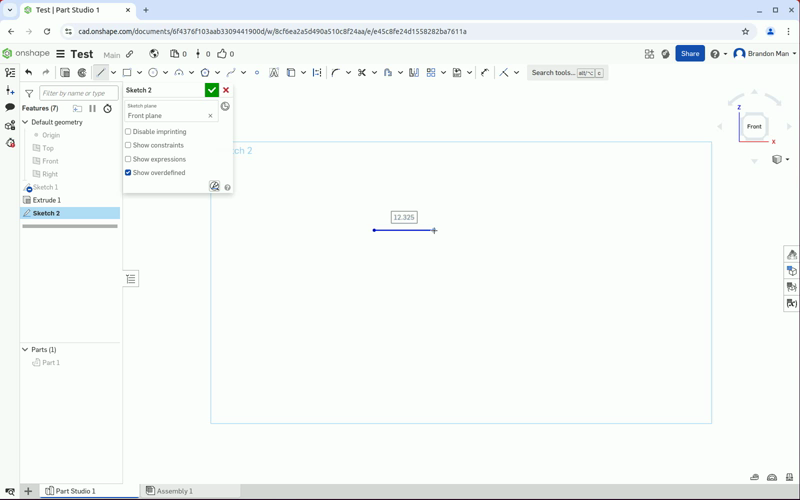
key_down(shift)
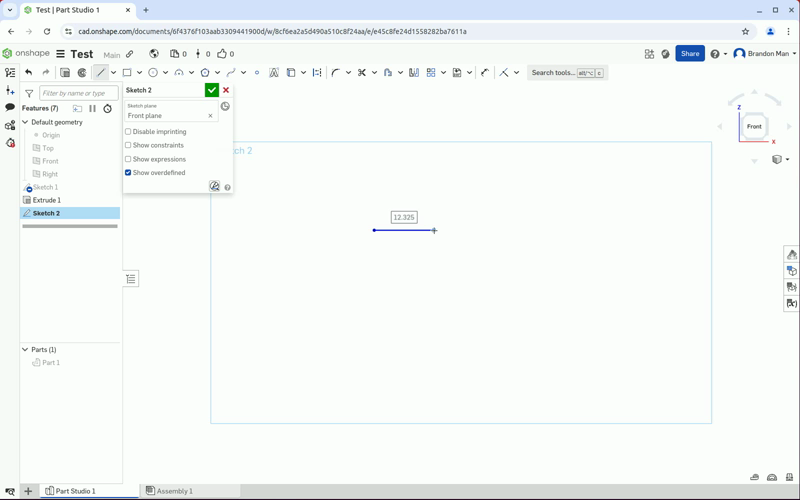
mouse_move(434, 169)
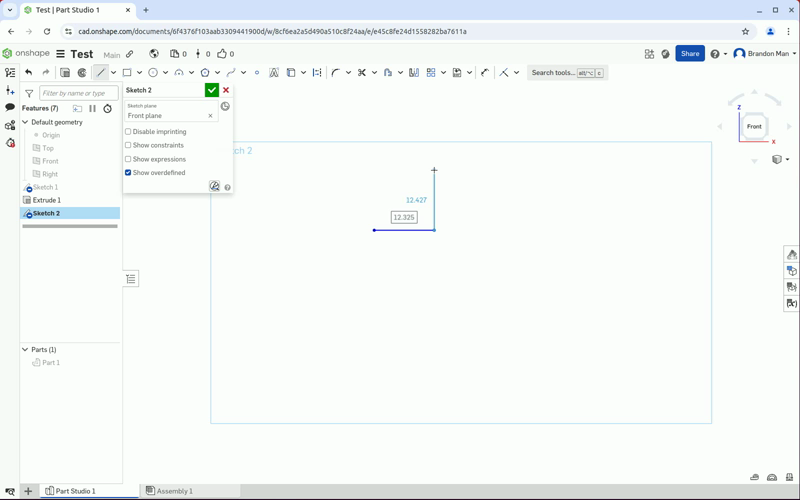
click(434, 169)
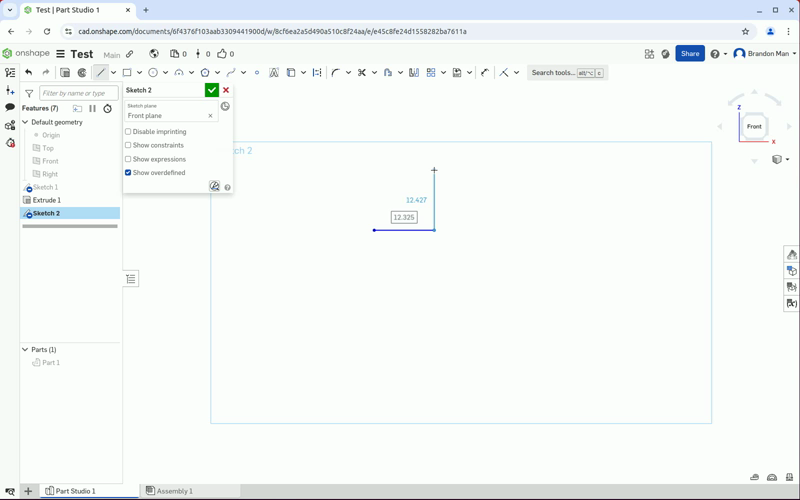
key_up(shift)
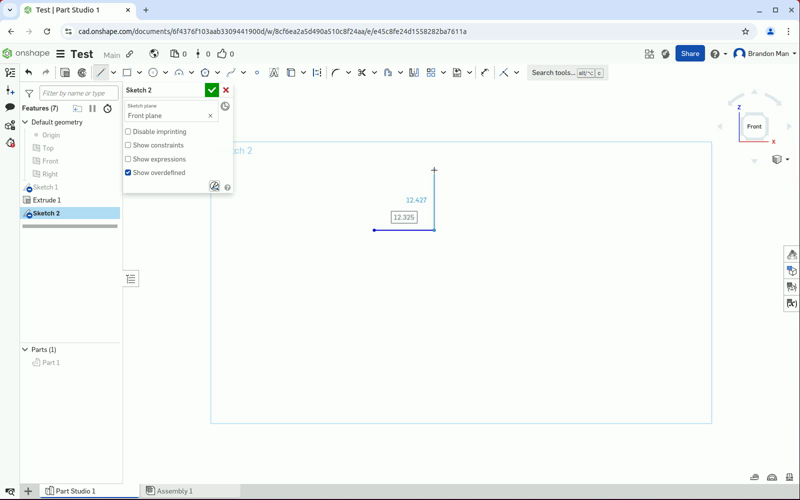
key_down(shift)
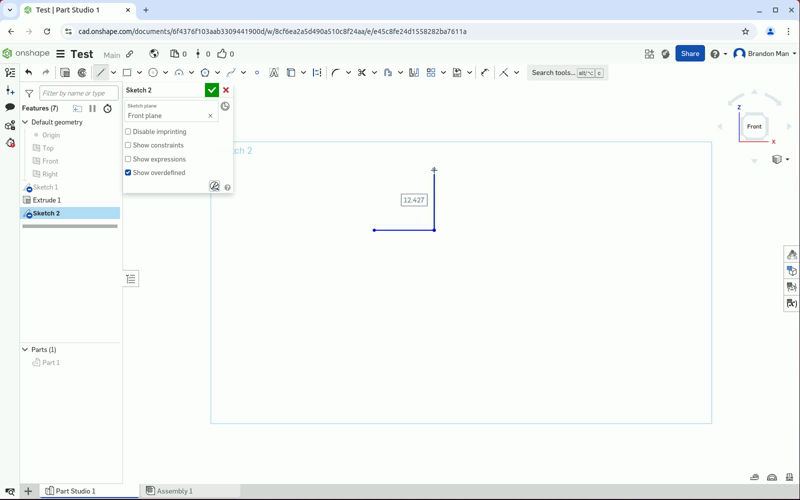
mouse_move(374, 169)
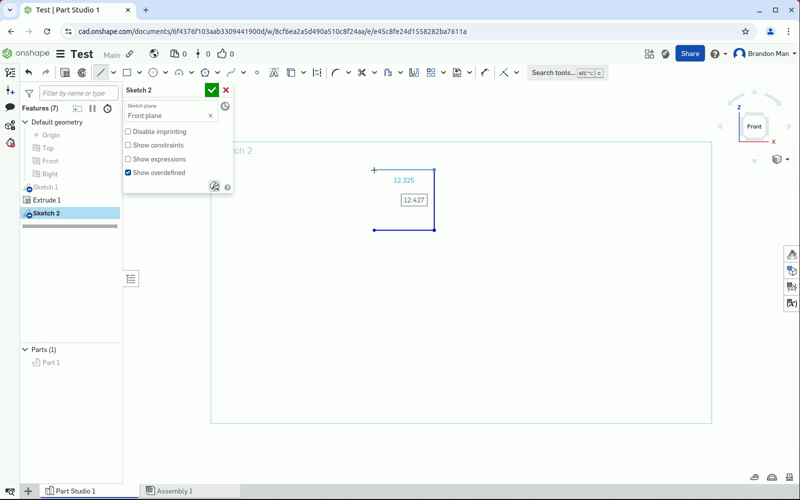
click(374, 169)
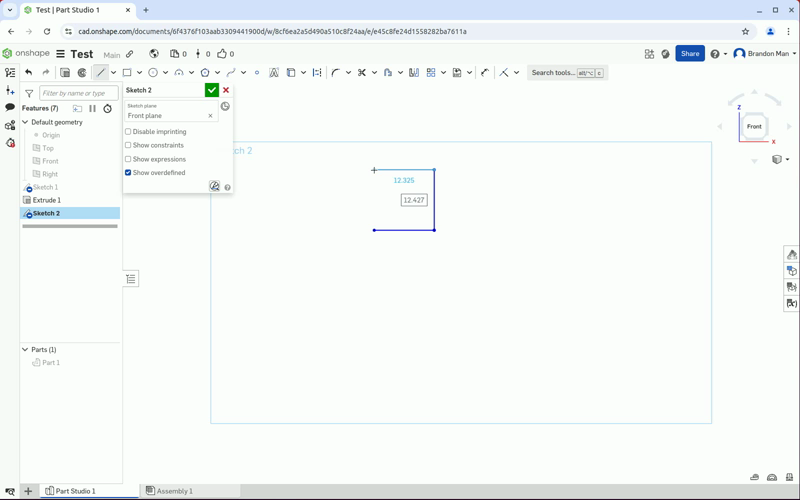
key_up(shift)
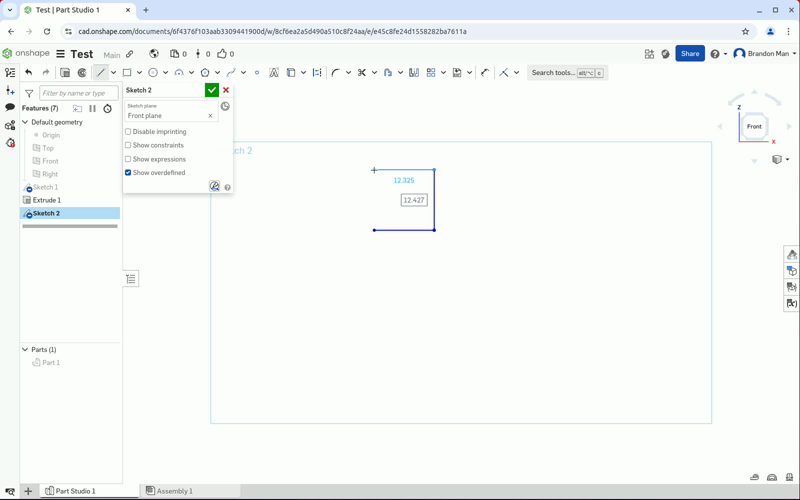
key_down(shift)
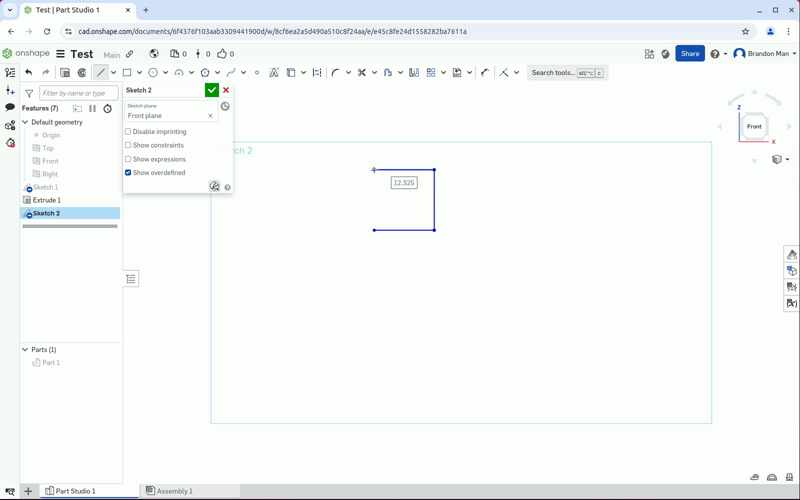
mouse_move(374, 230)
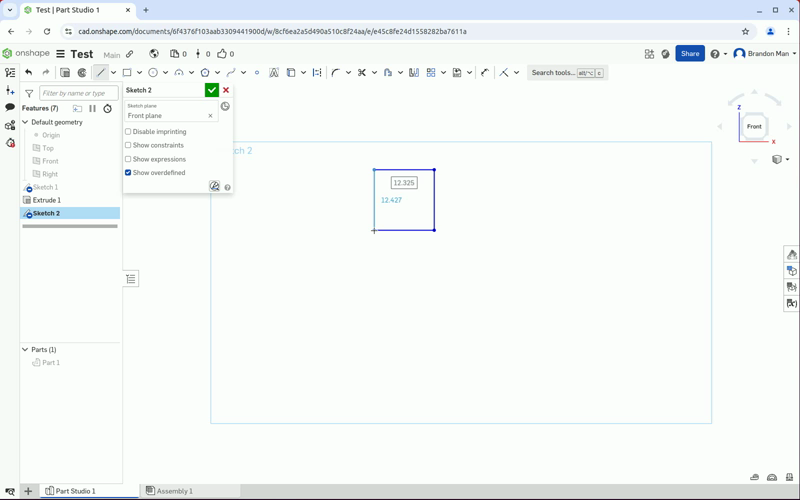
key_up(shift)
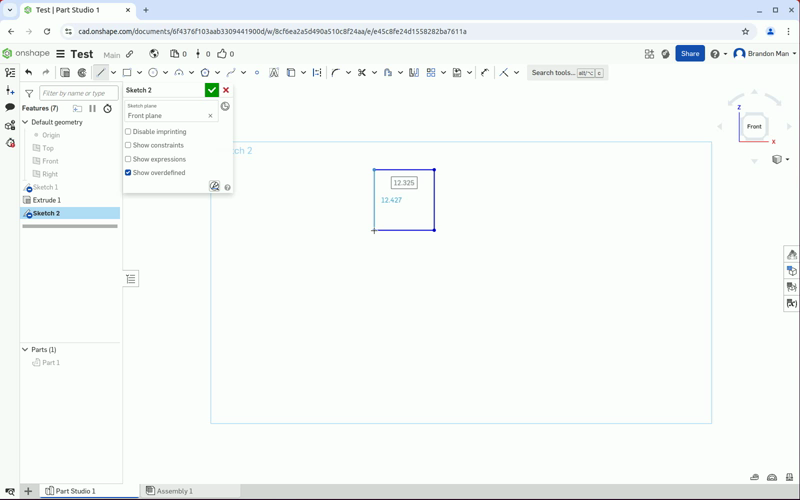
click(374, 230)
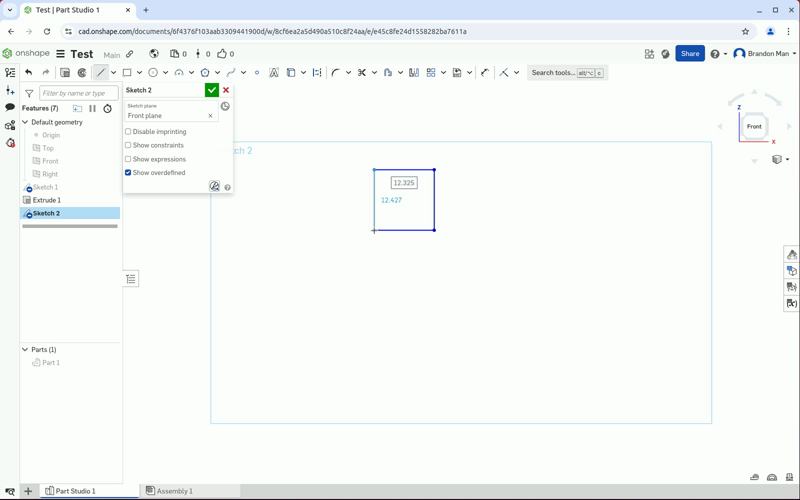
key(esc)
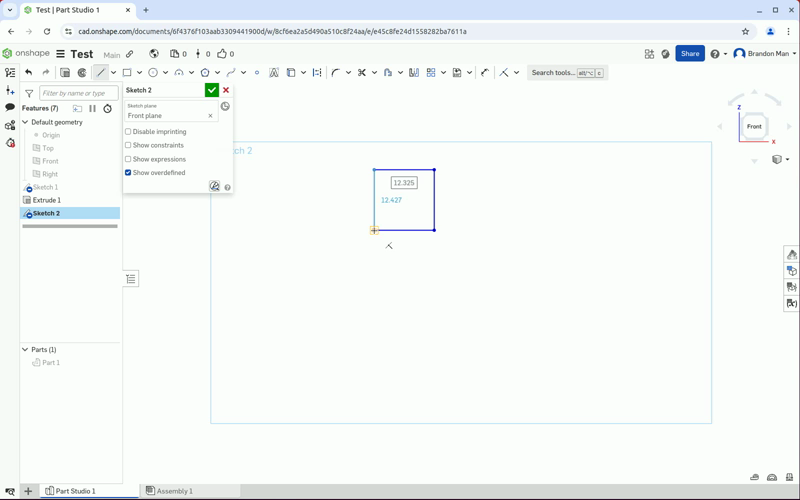
mouse_move(398, 221)
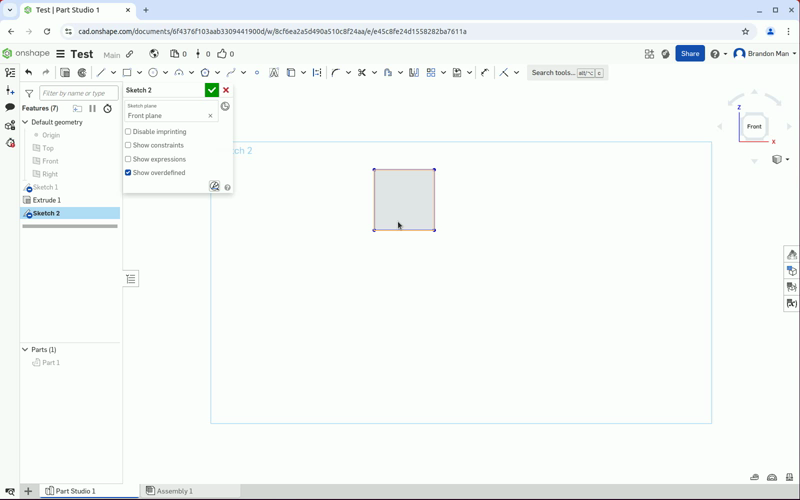
click(398, 221)
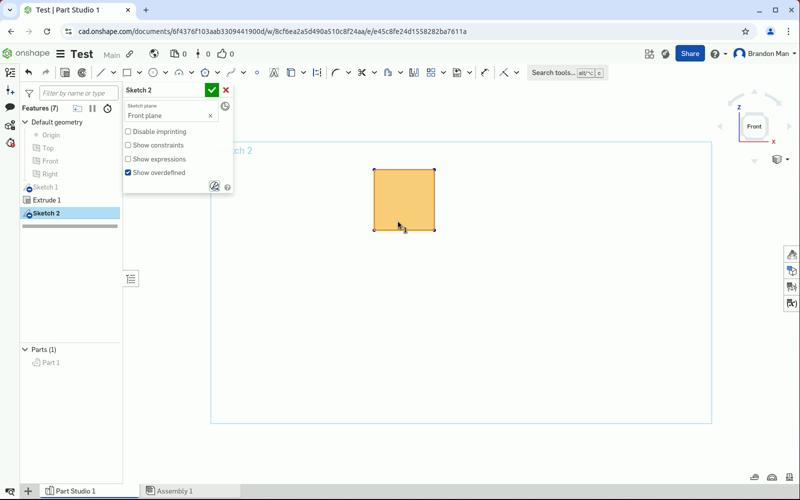
mouse_move(73, 352)
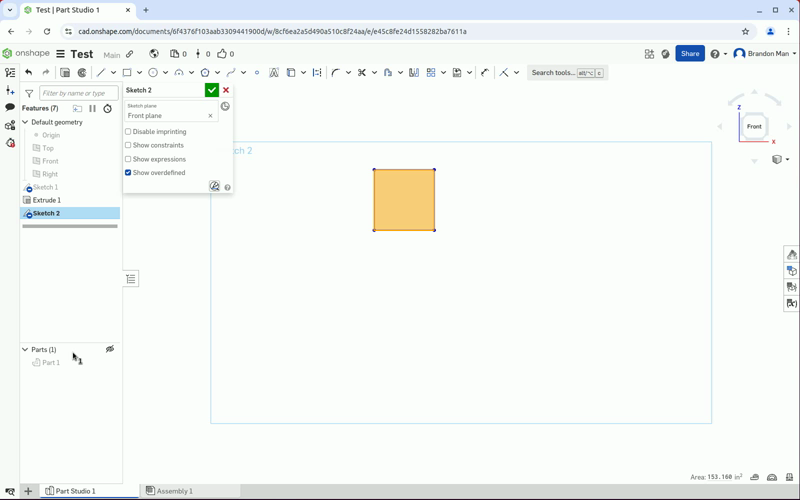
key(shift+y)
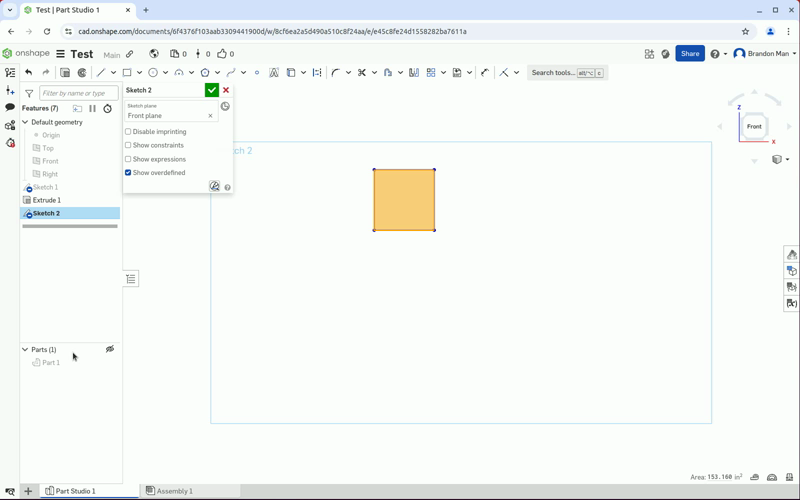
key(shift+e)
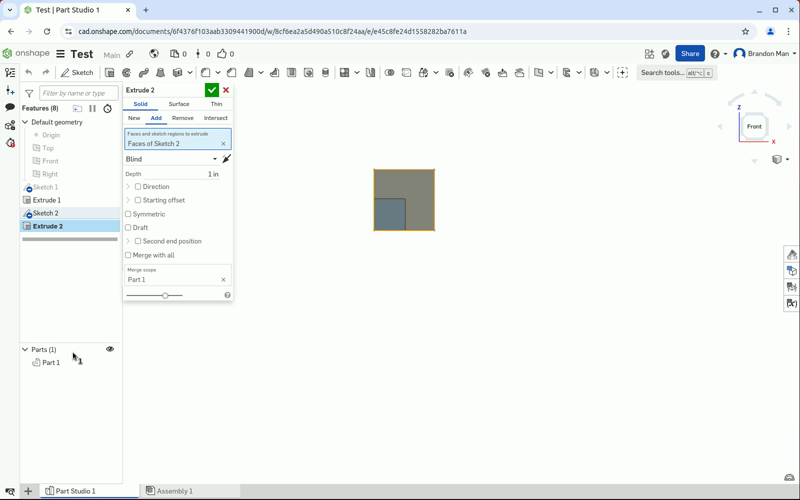
mouse_move(143, 106)
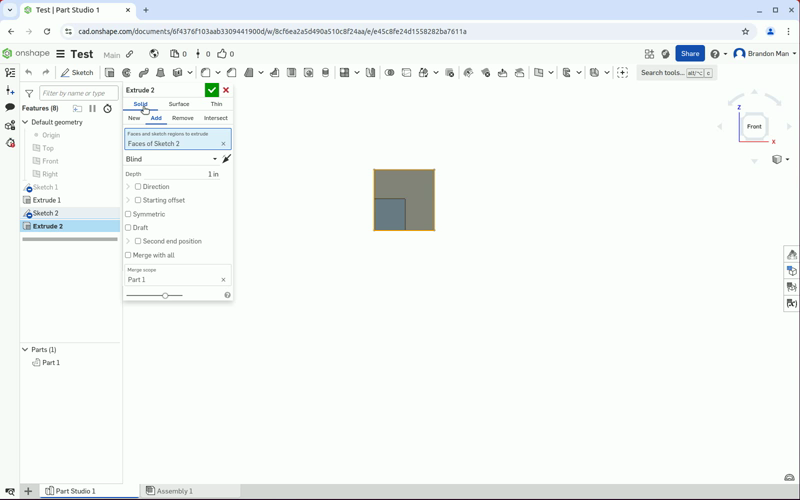
click(143, 106)
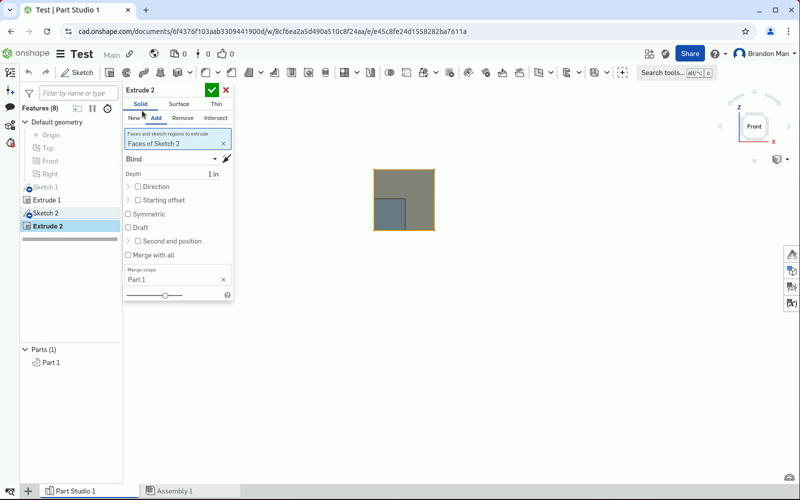
mouse_move(137, 120)
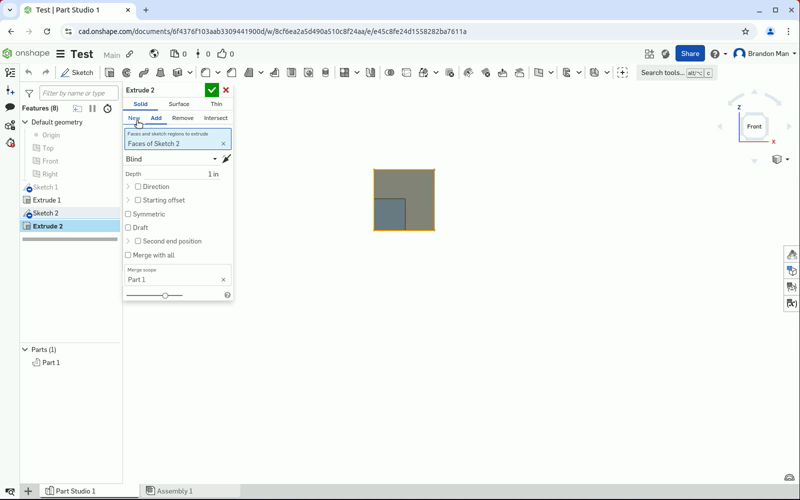
click(137, 120)
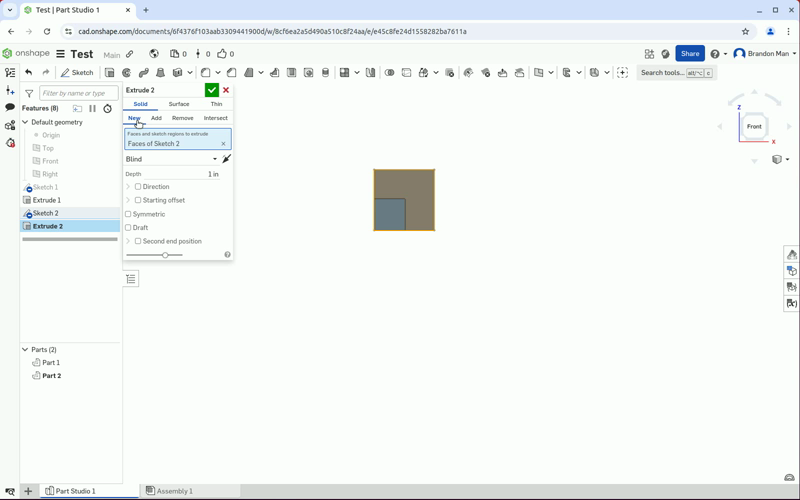
key(tab, 4)
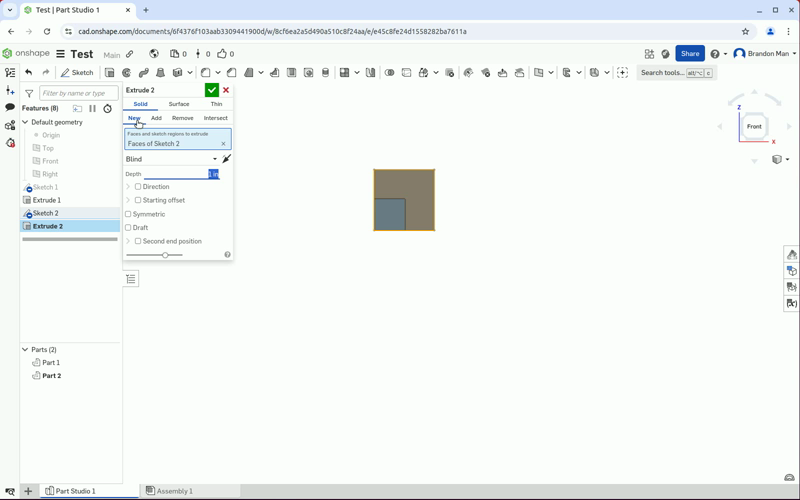
text(6.258)
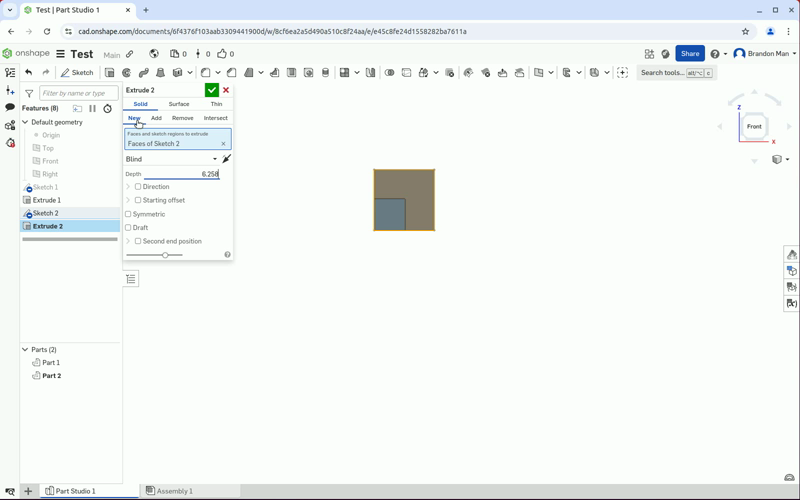
key(enter)
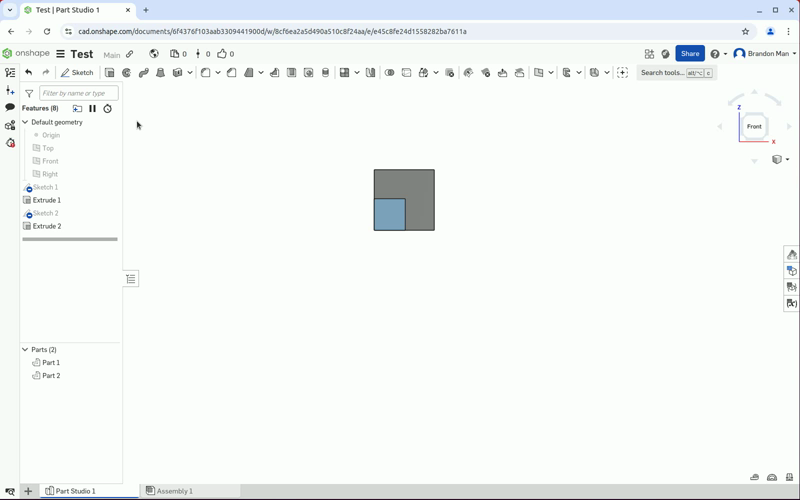
key(shift+h)
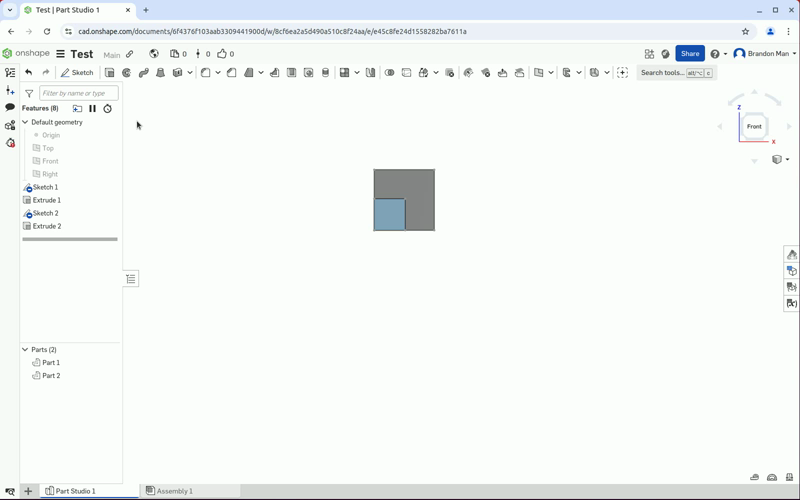
key(shift+h)
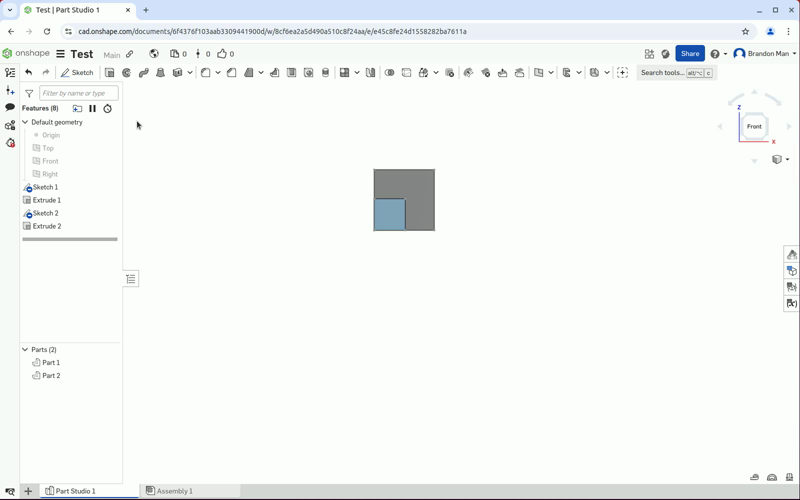
key(shift+7)
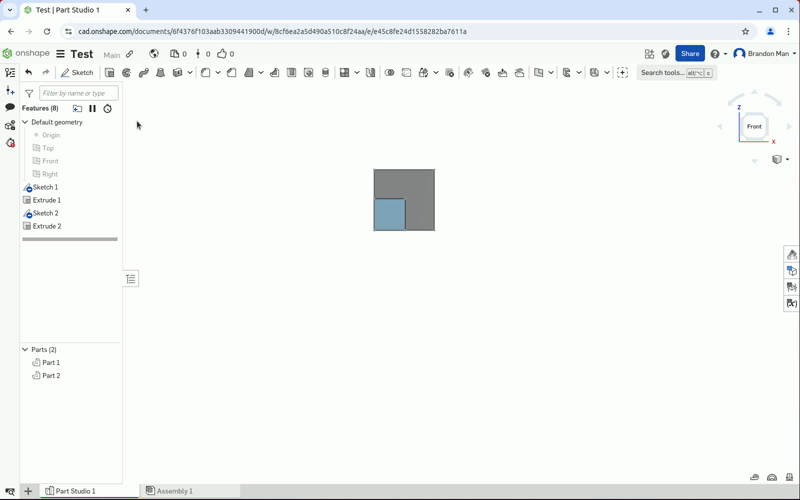
key(left, 2)
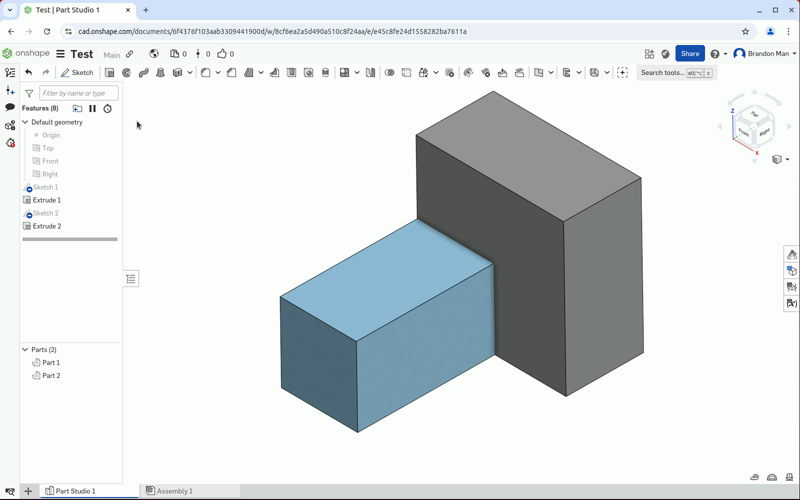
key(down, 2)
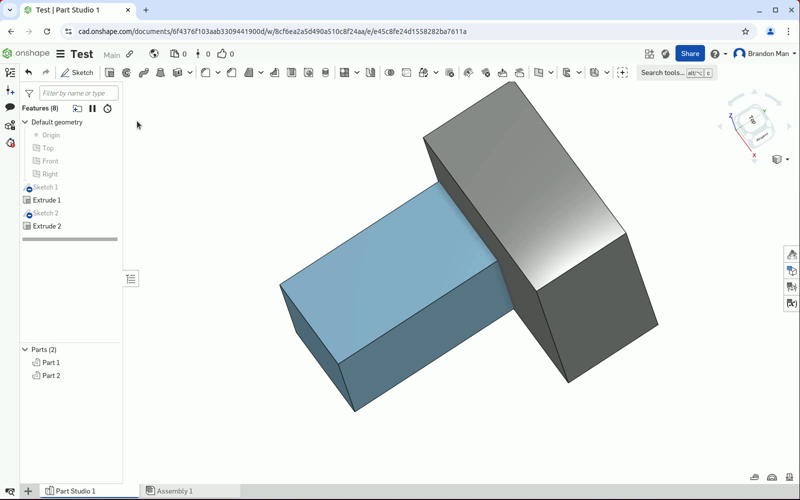
key(up, 2)
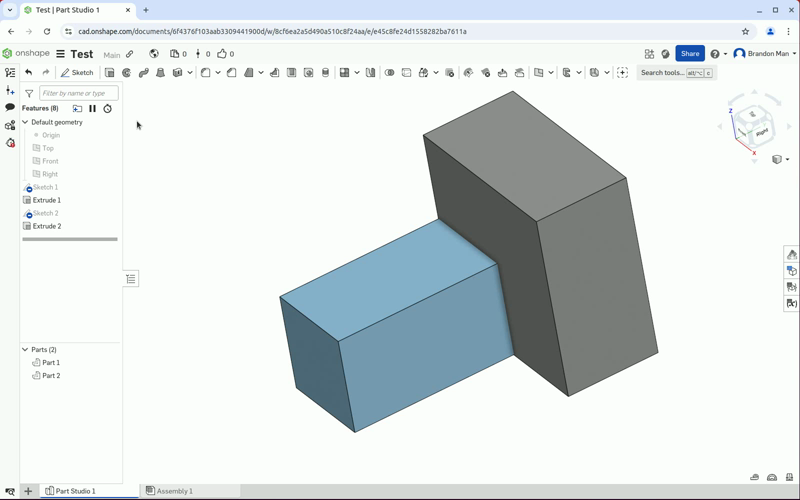
key(right, 2)
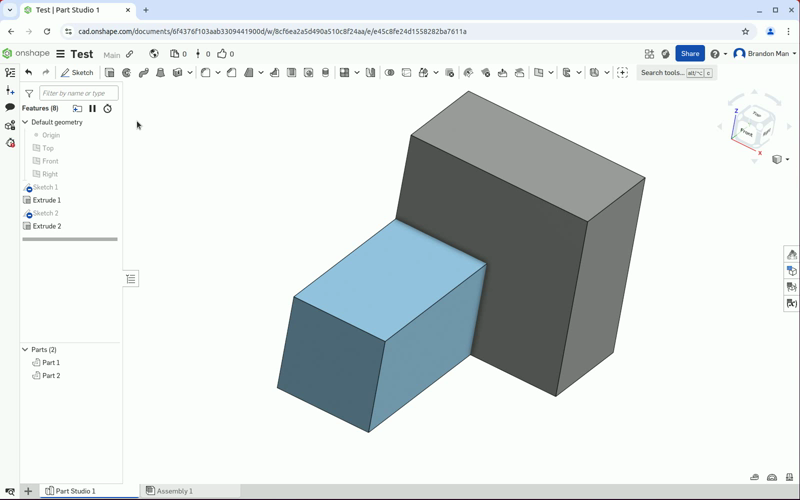
mouse_move(73, 189)
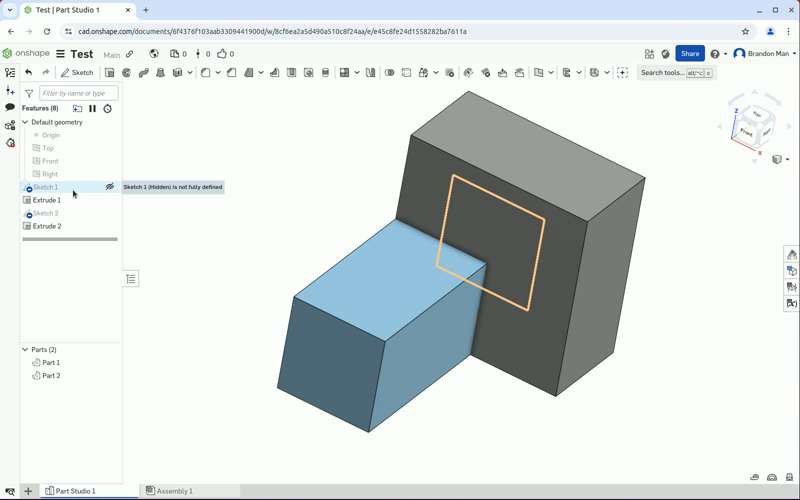
click(73, 189)